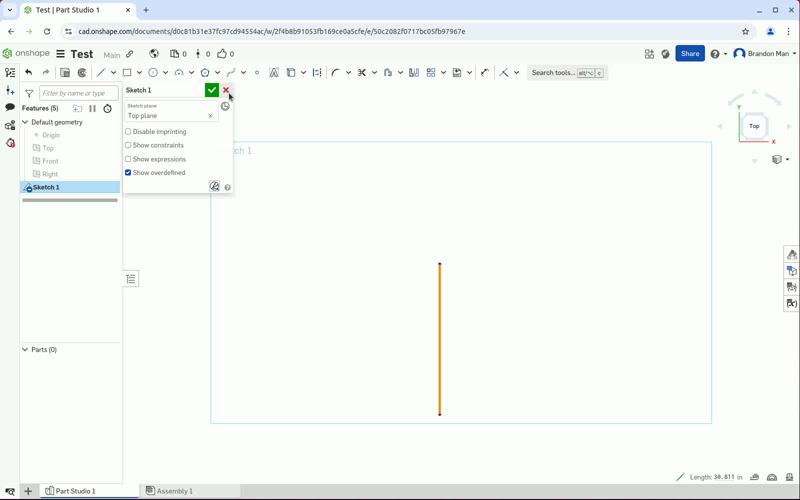
key(shift+h)
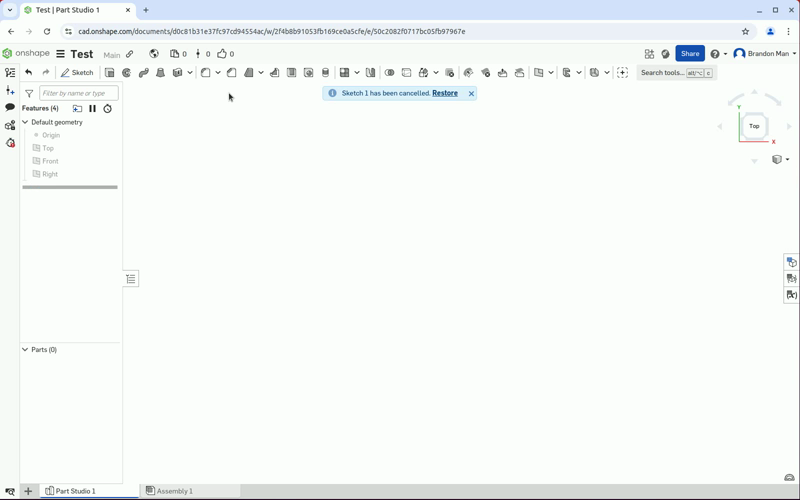
mouse_move(73, 352)
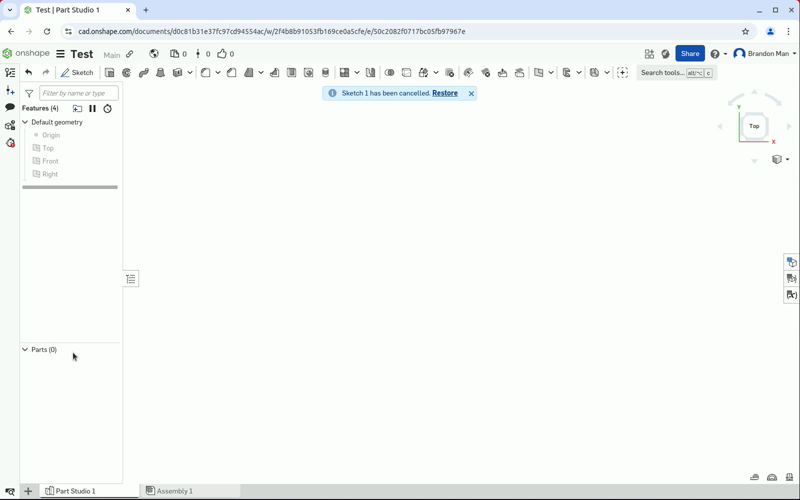
key(y)
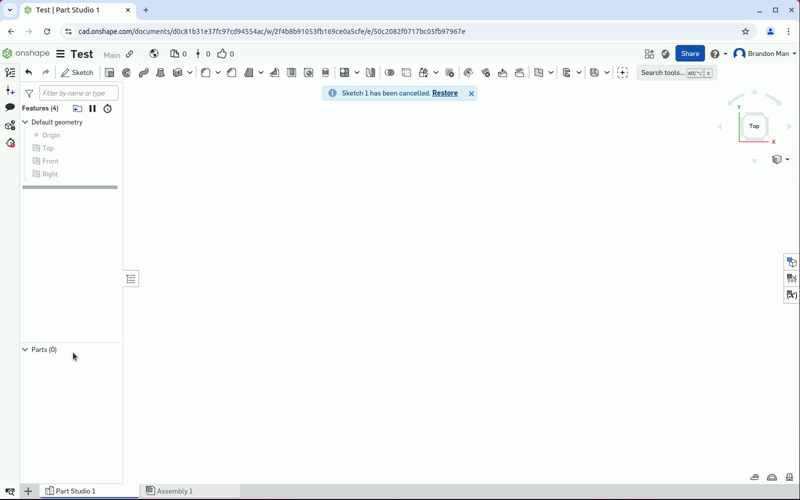
key(shift+p)
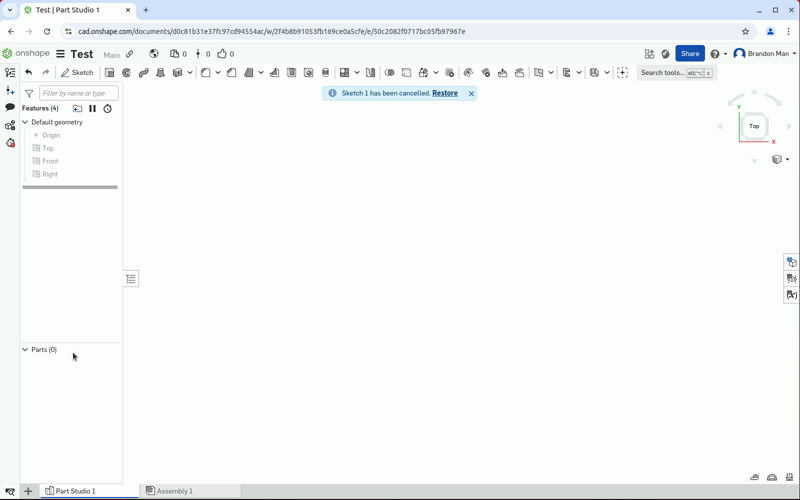
key(space)
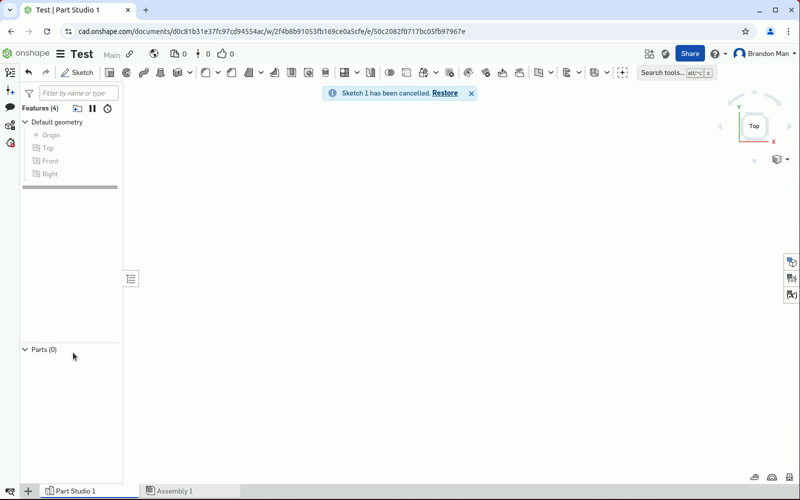
key_down(shift)
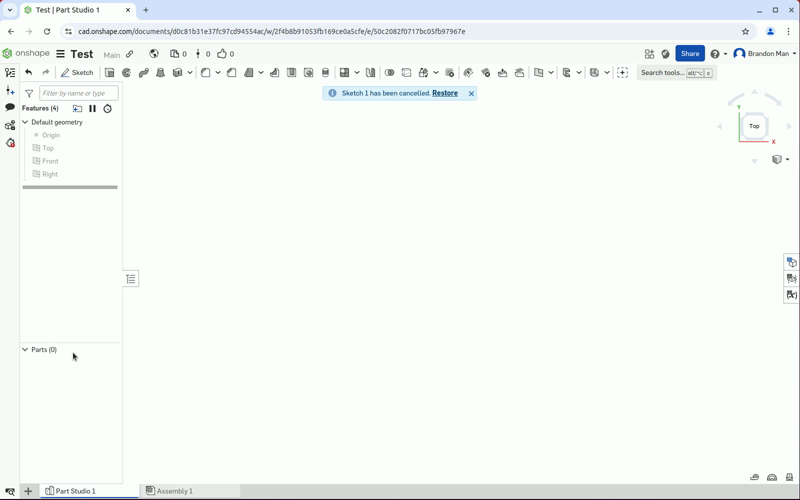
key(up)
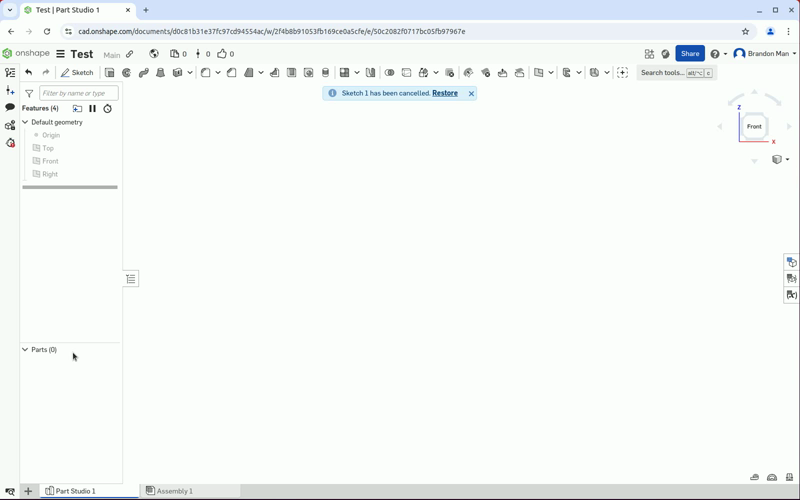
key_up(shift)
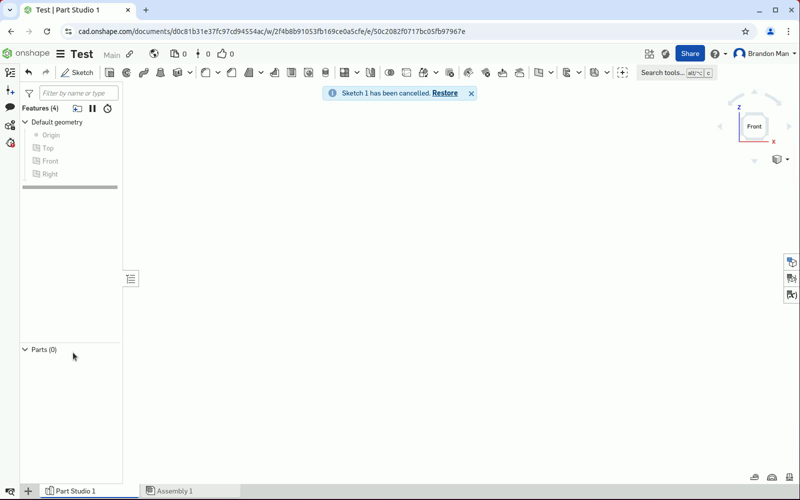
mouse_move(73, 352)
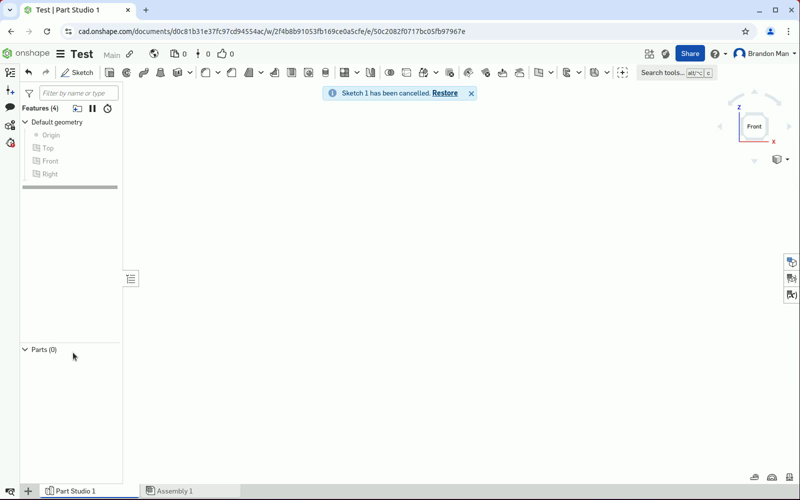
key(shift+y)
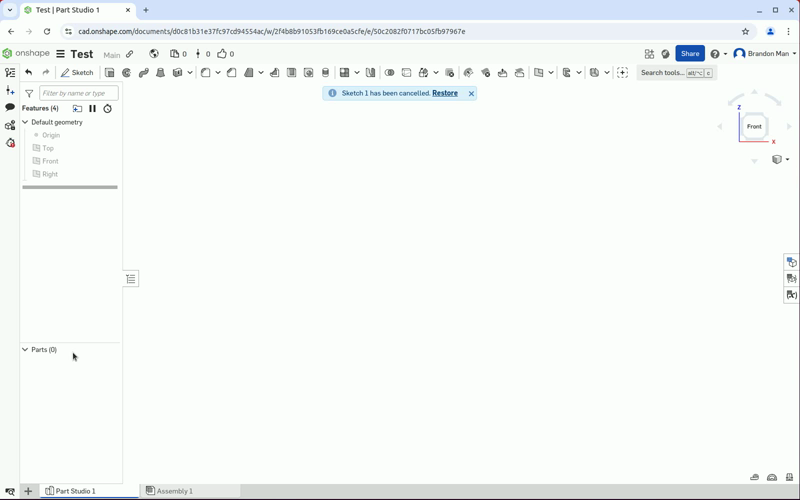
key(shift+s)
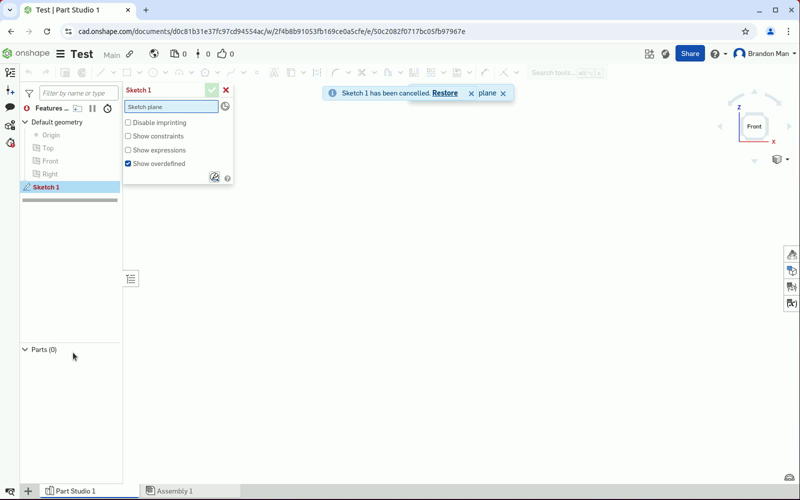
mouse_move(73, 163)
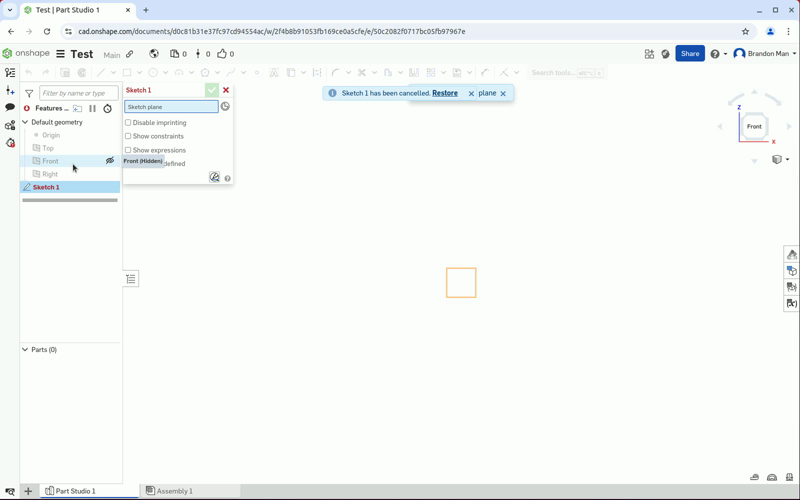
click(73, 163)
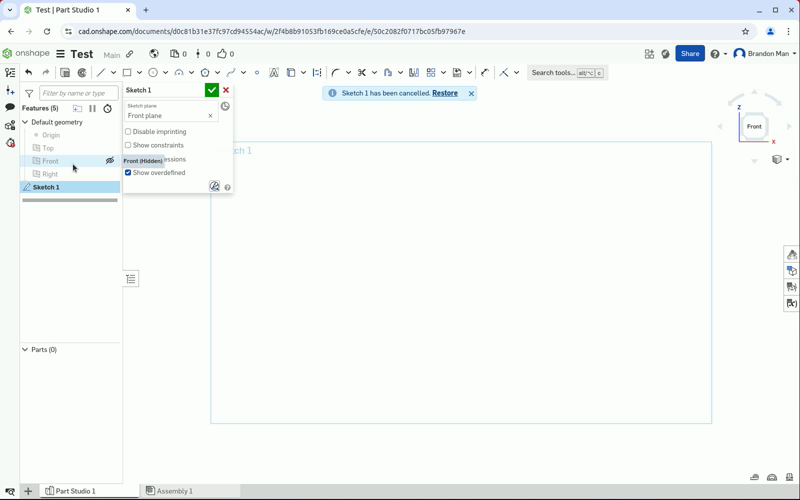
mouse_move(73, 352)
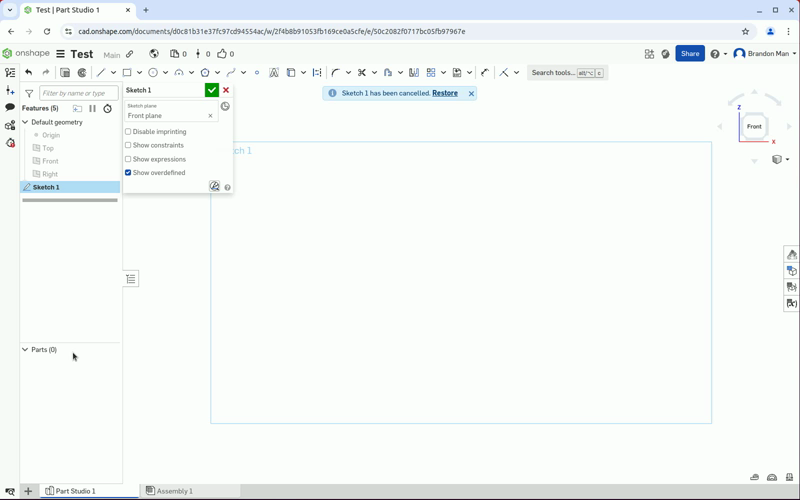
key(y)
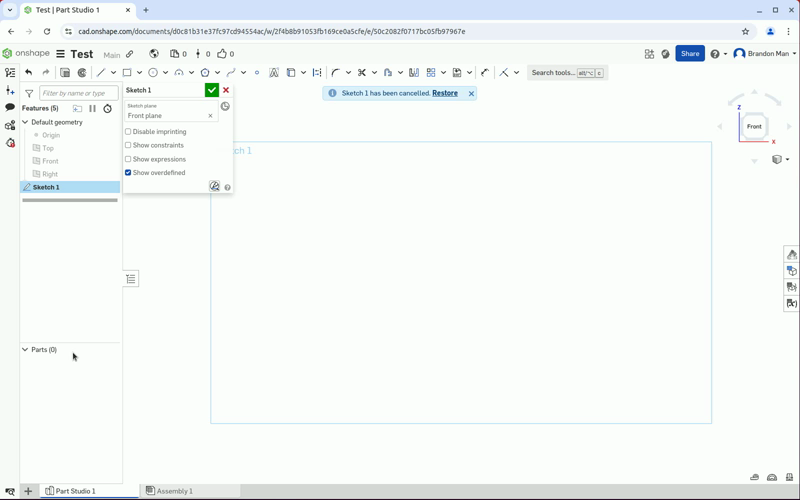
key(l)
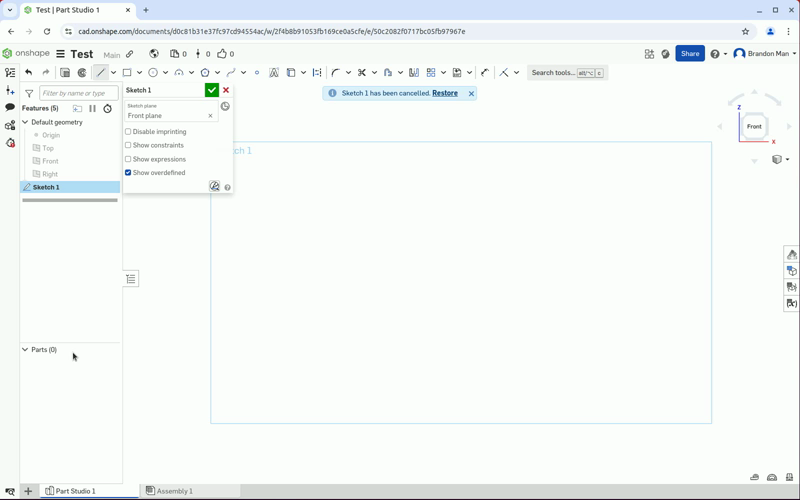
key_down(shift)
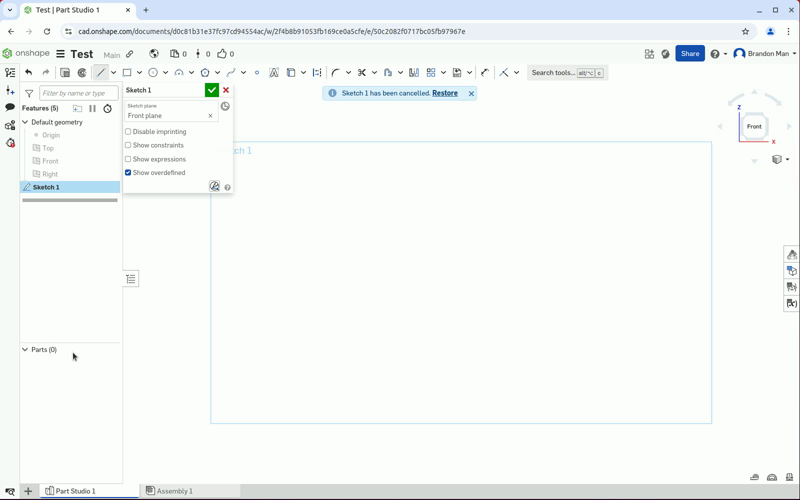
mouse_move(460, 282)
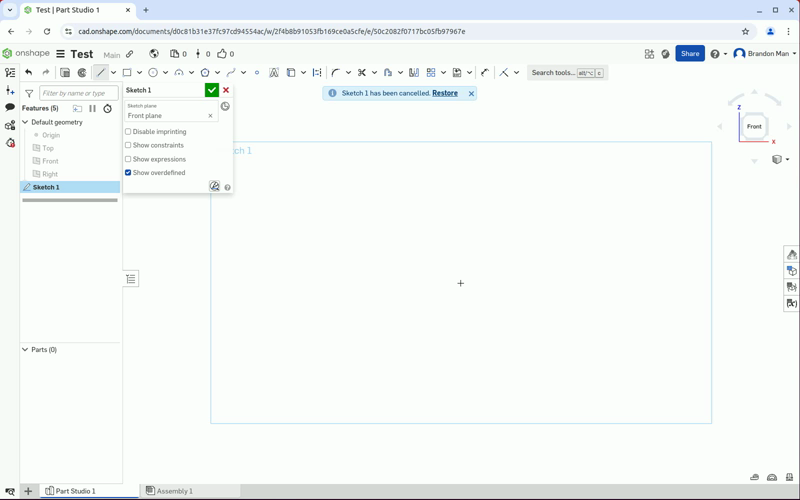
click(460, 282)
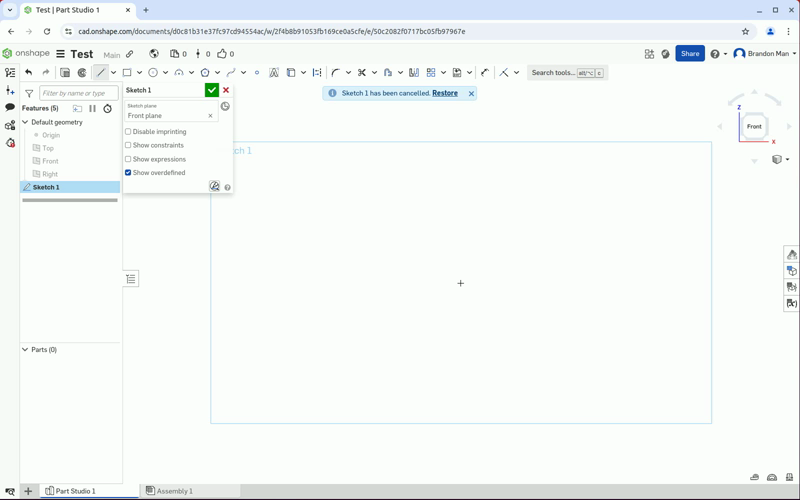
key_up(shift)
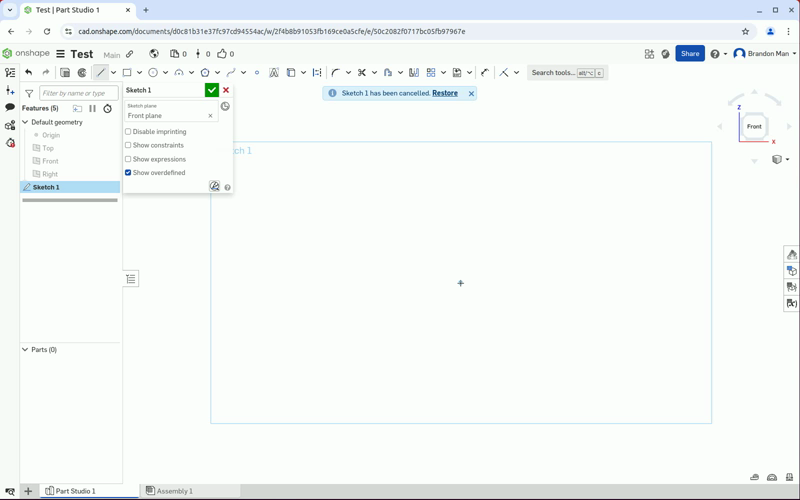
key_down(shift)
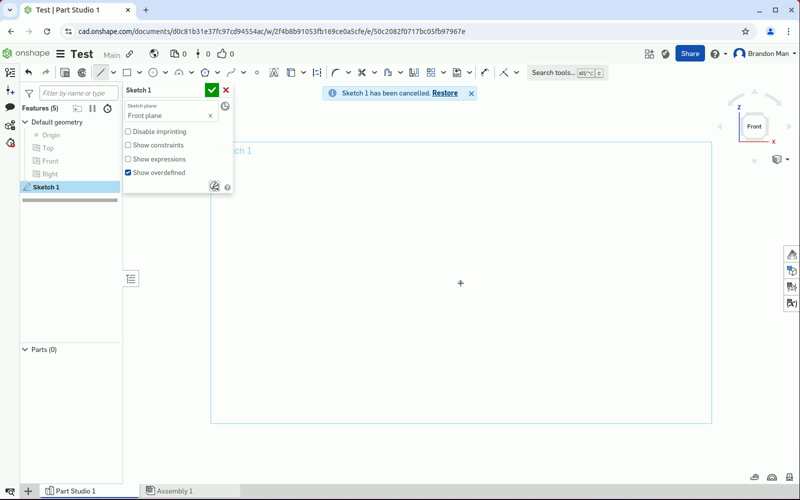
mouse_move(573, 282)
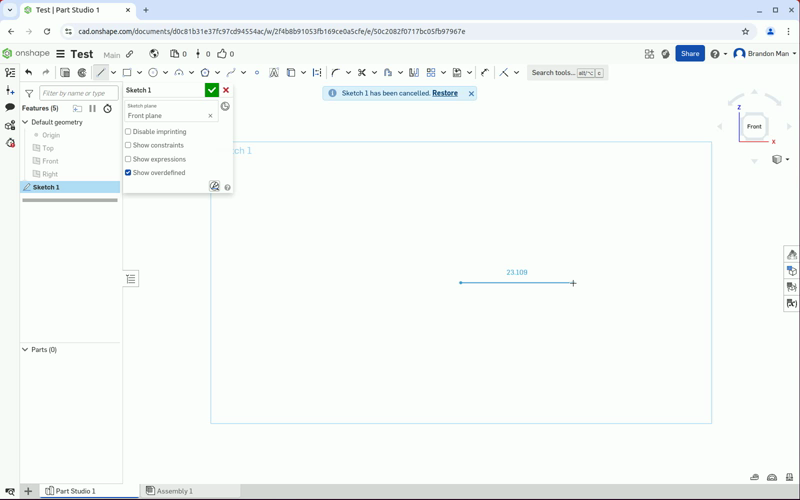
click(573, 282)
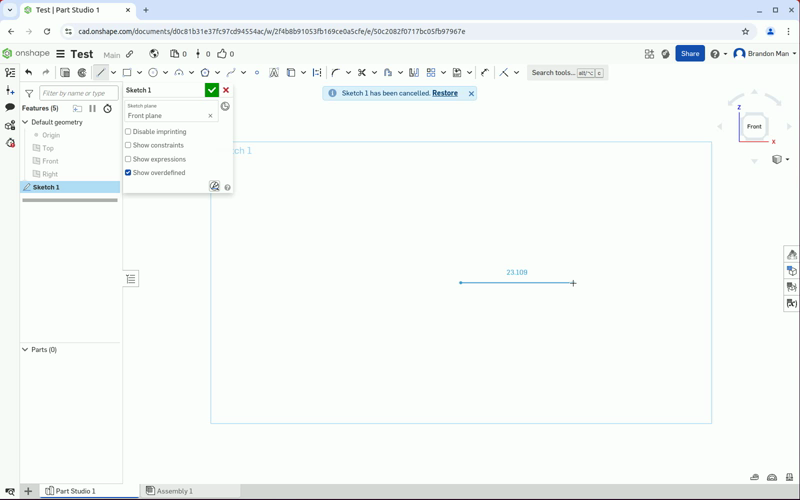
key_up(shift)
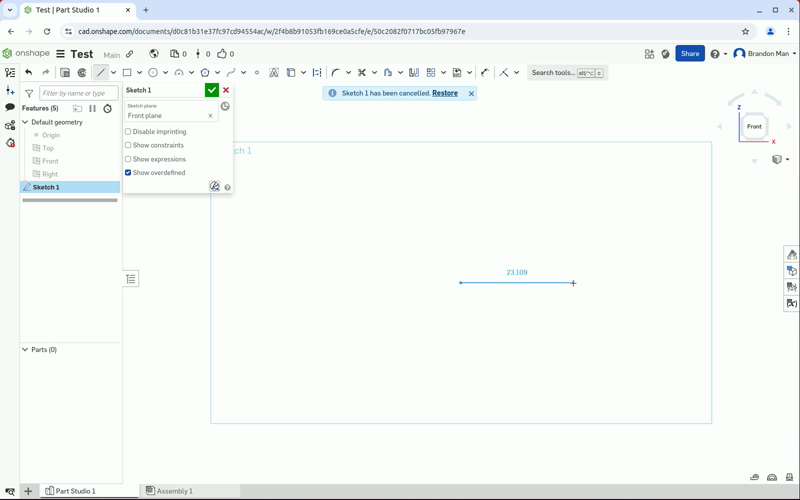
key_down(shift)
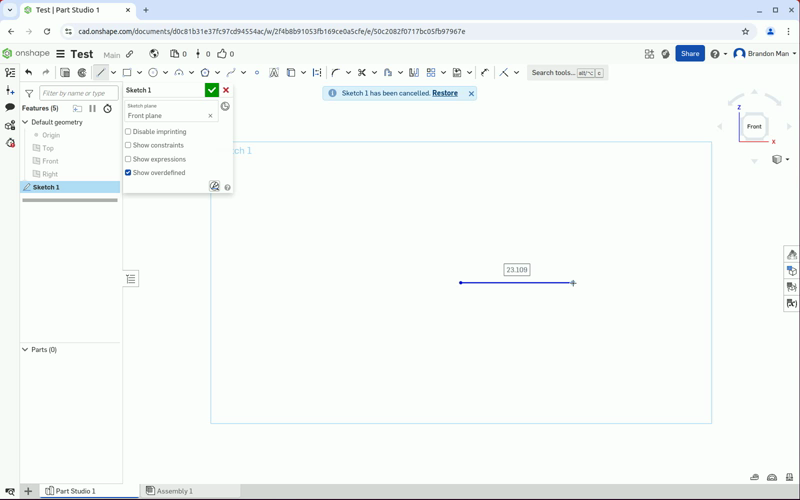
mouse_move(589, 282)
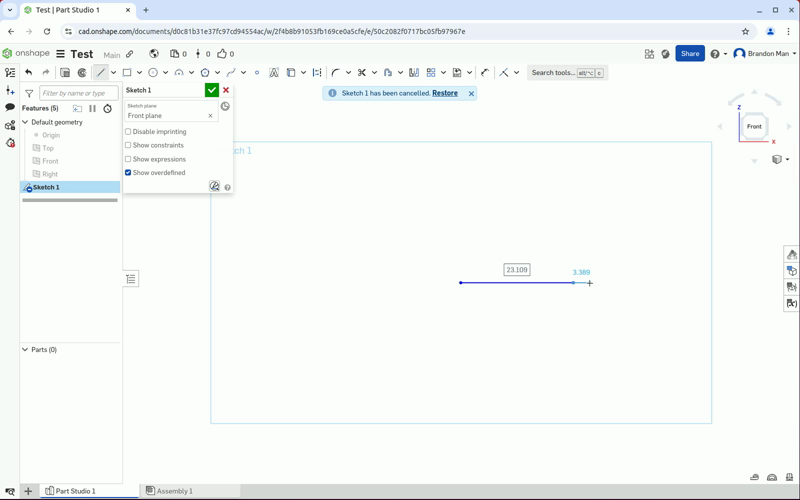
mouse_move(573, 260)
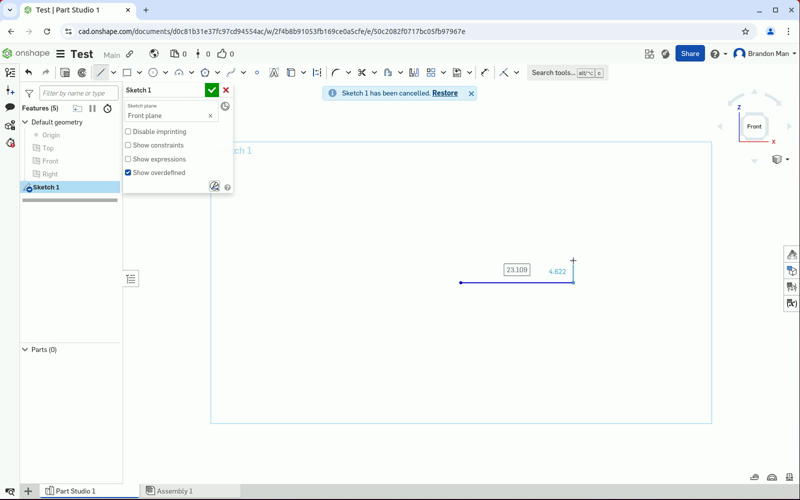
click(573, 260)
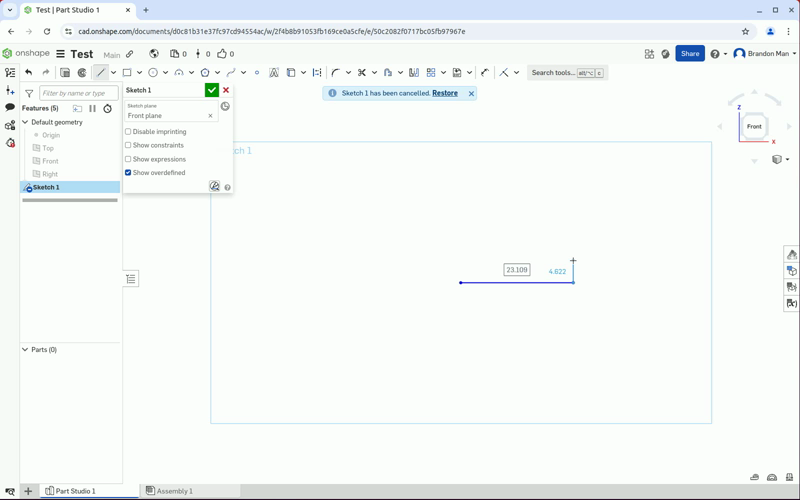
key_up(shift)
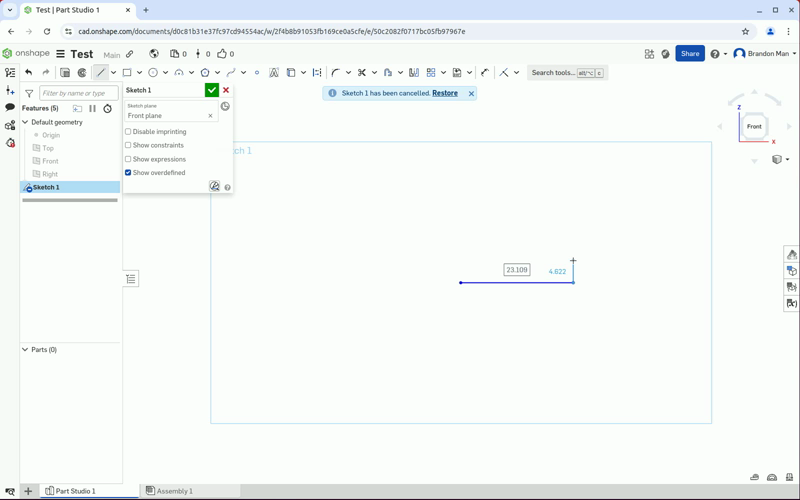
key_down(shift)
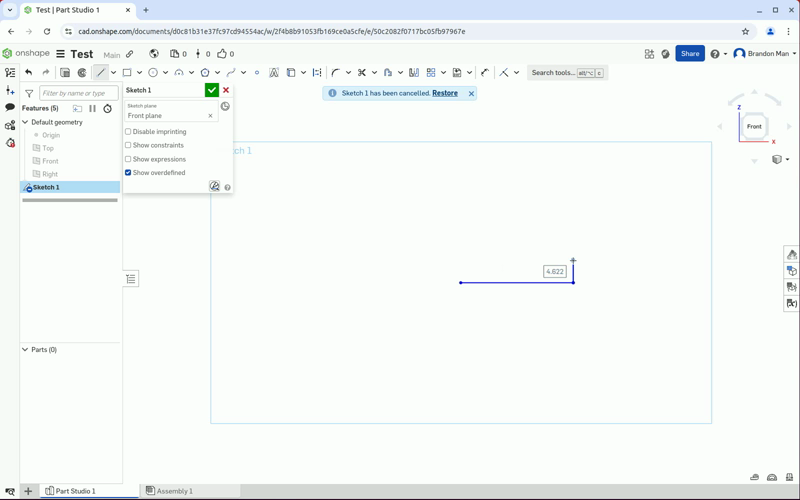
mouse_move(483, 260)
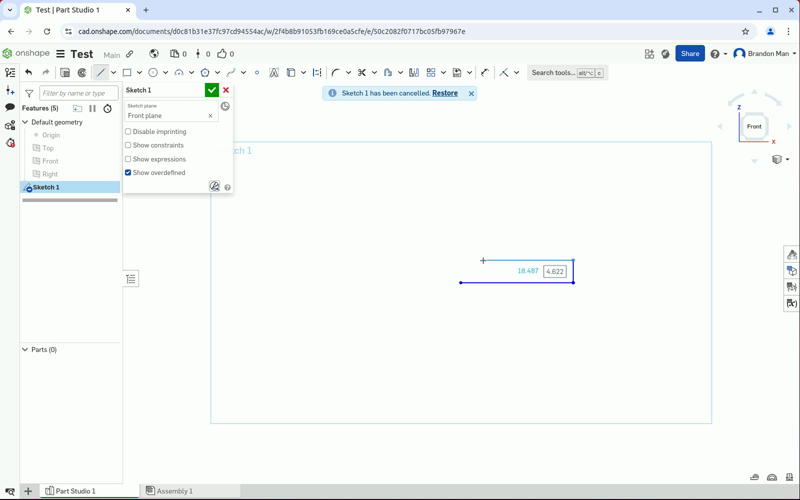
click(483, 260)
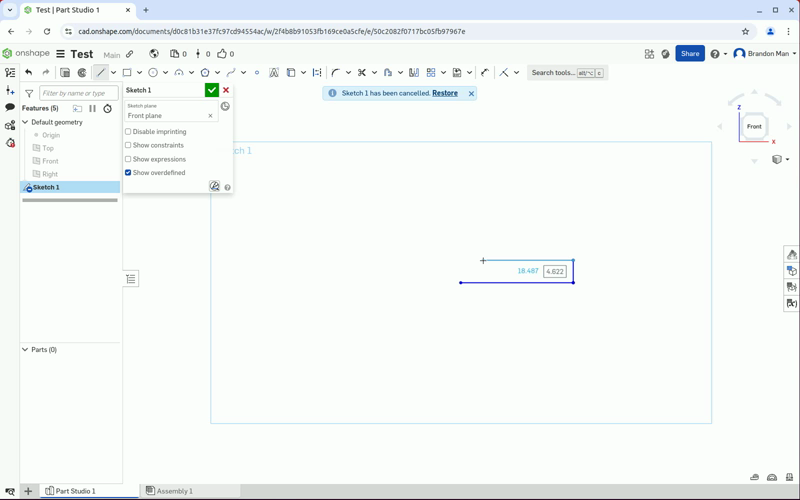
key_up(shift)
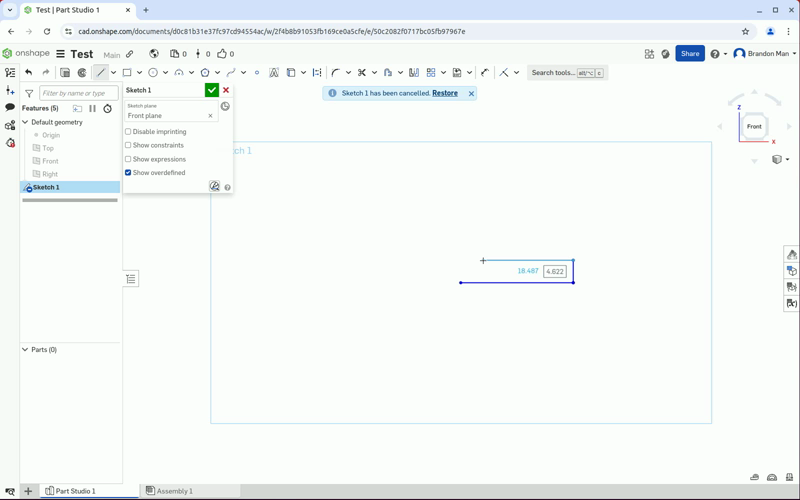
key_down(shift)
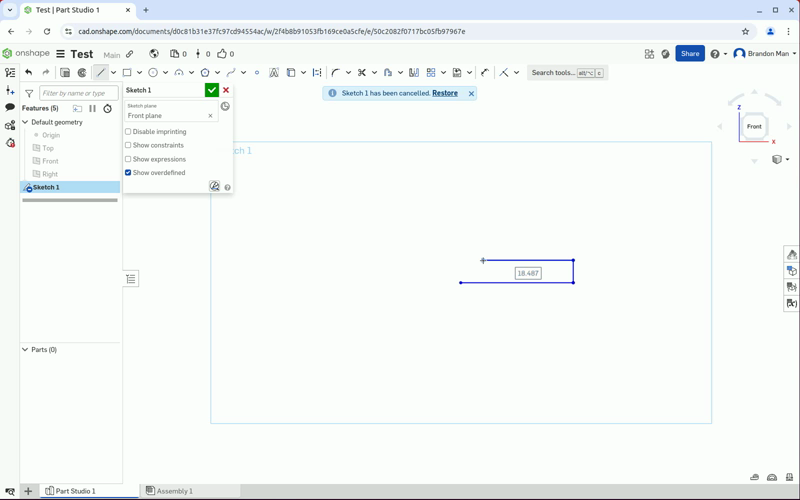
mouse_move(483, 170)
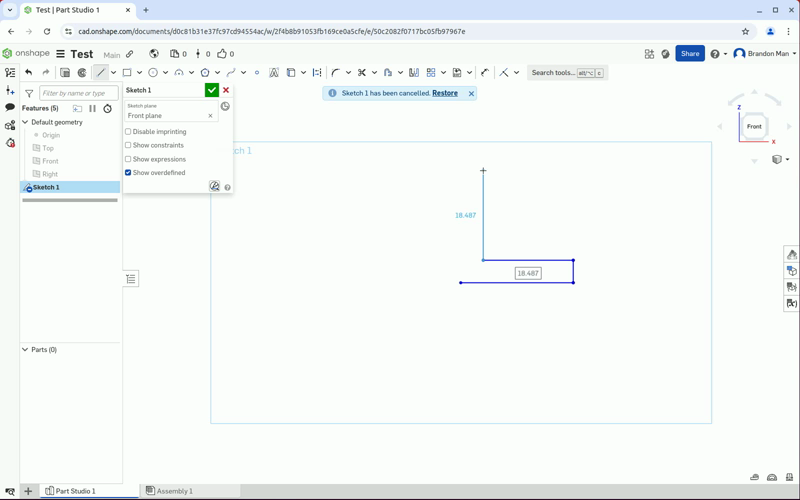
click(483, 170)
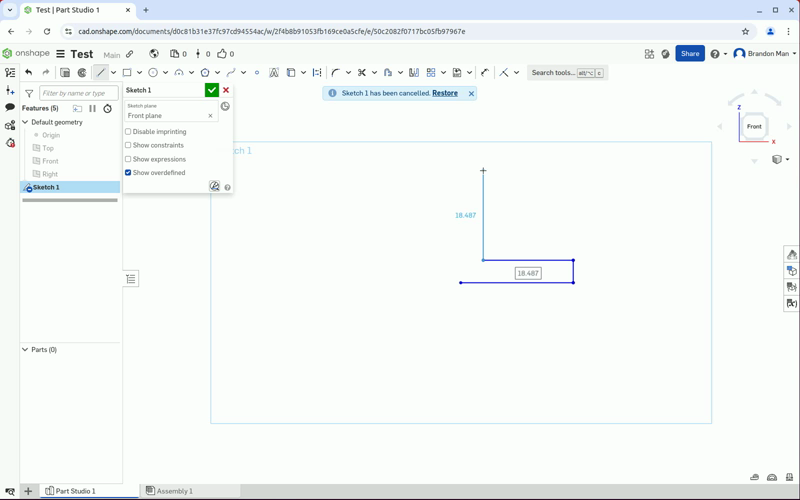
key_up(shift)
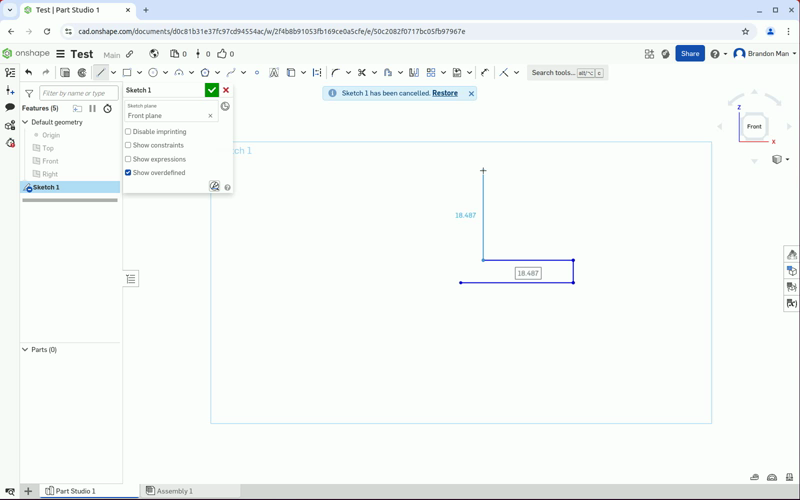
key_down(shift)
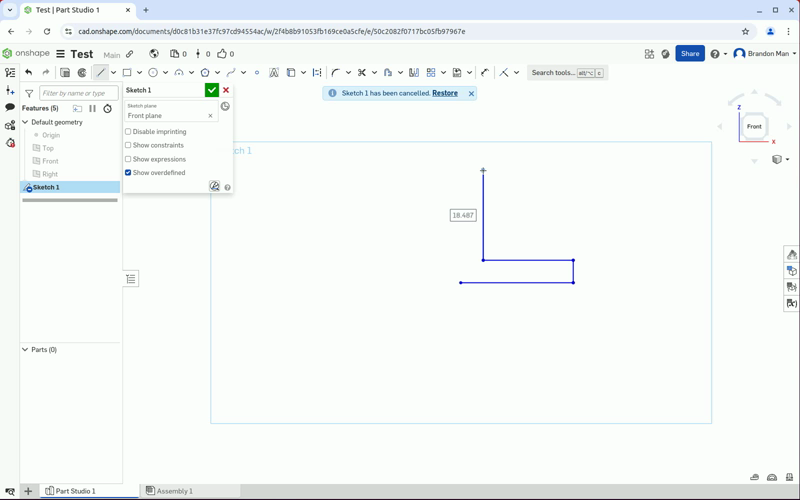
mouse_move(513, 170)
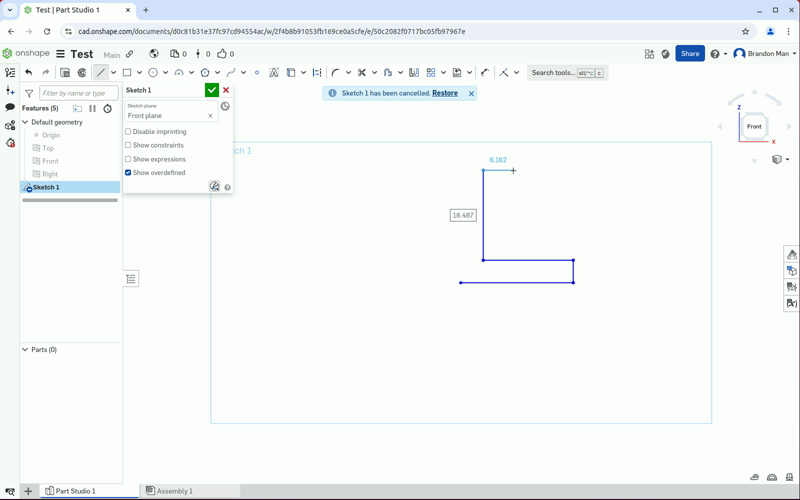
mouse_move(460, 170)
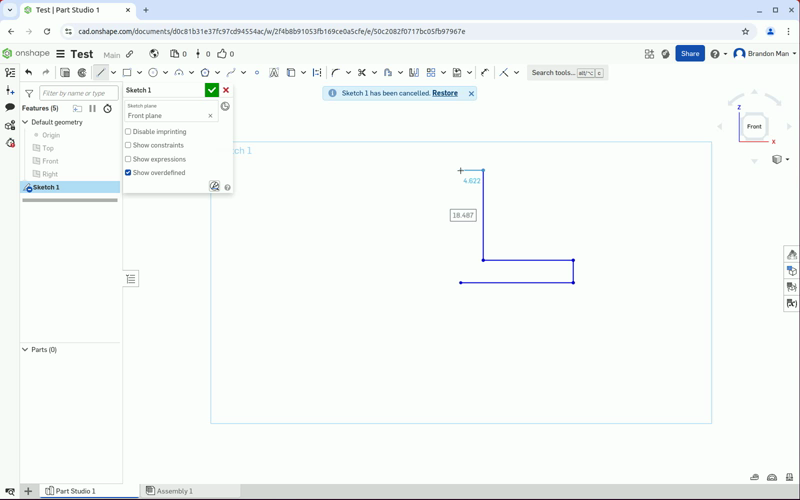
click(460, 170)
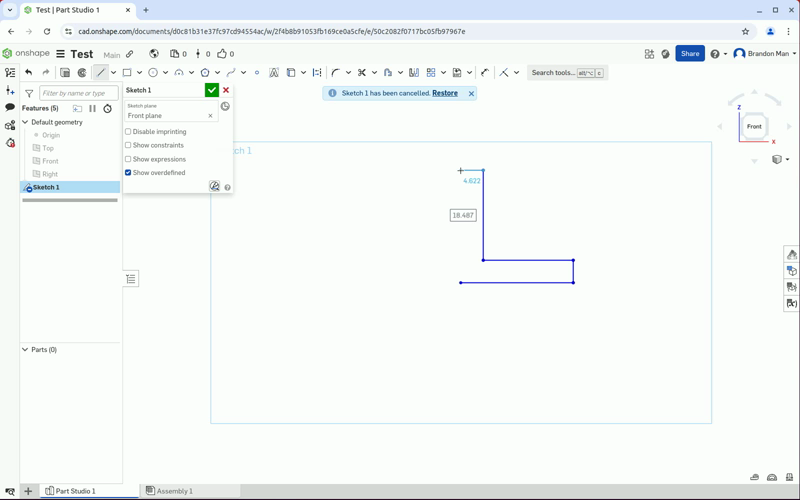
key_up(shift)
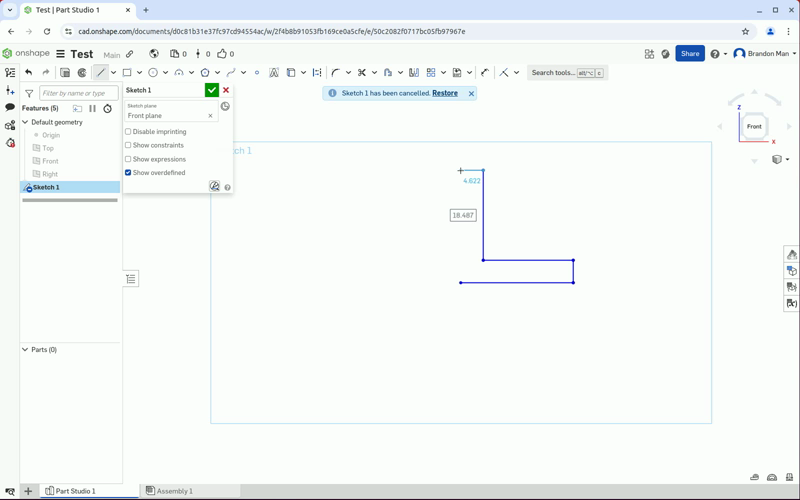
key_down(shift)
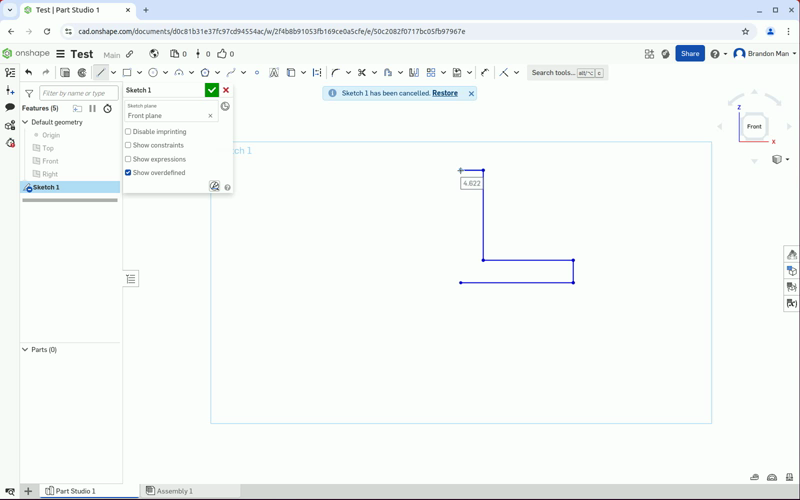
mouse_move(460, 282)
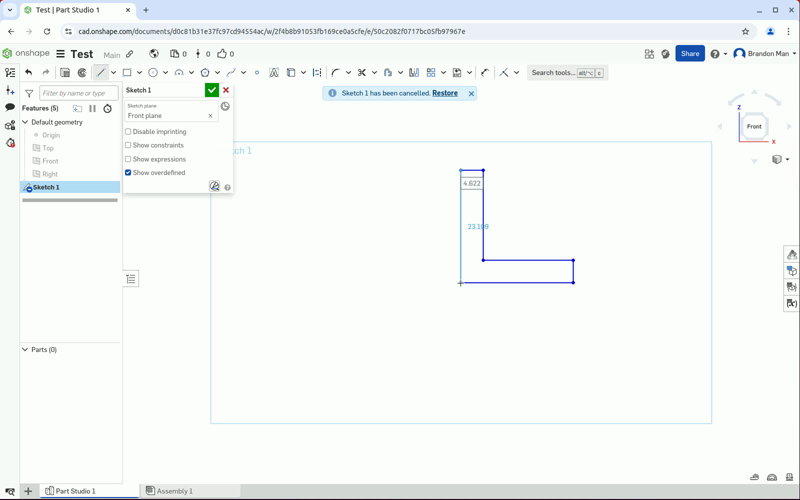
key_up(shift)
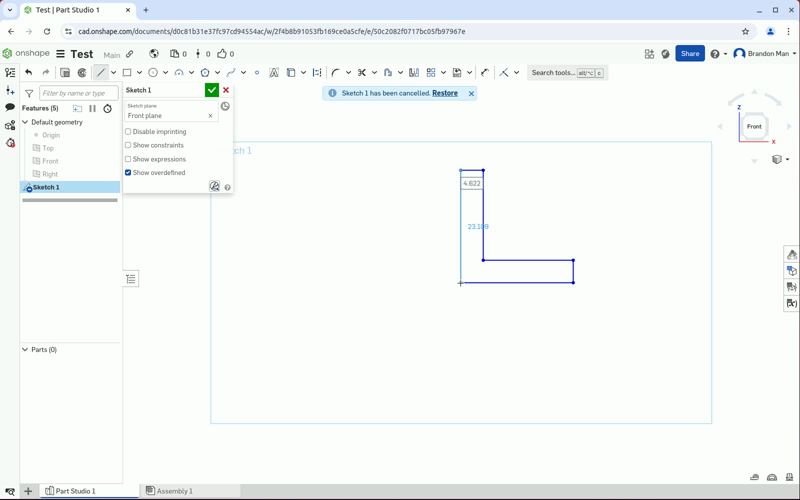
click(460, 282)
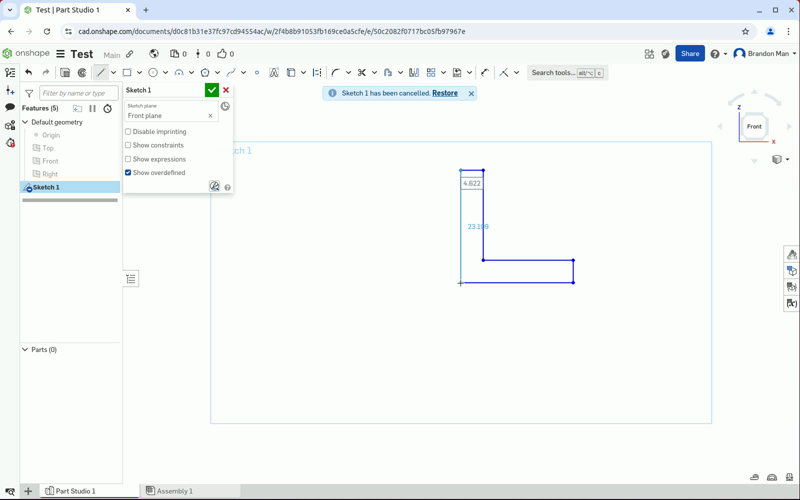
key(esc)
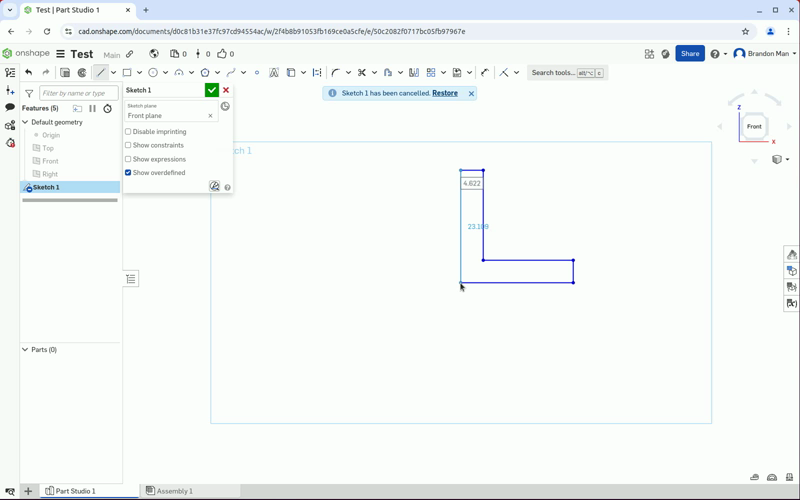
mouse_move(523, 274)
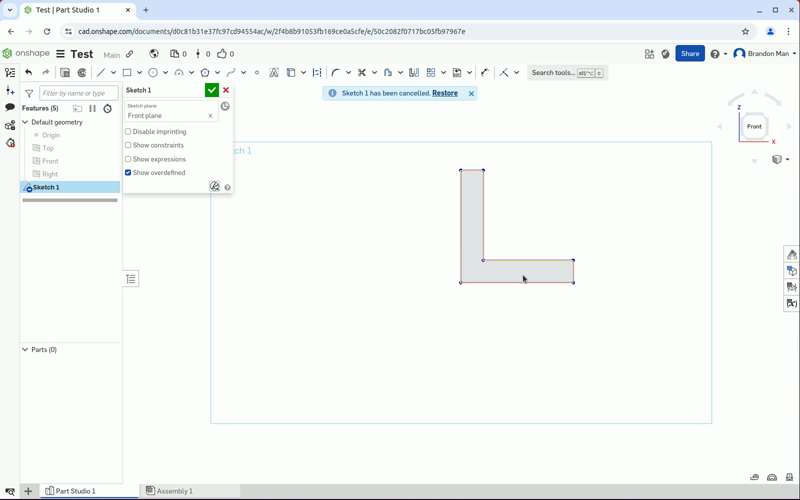
click(523, 274)
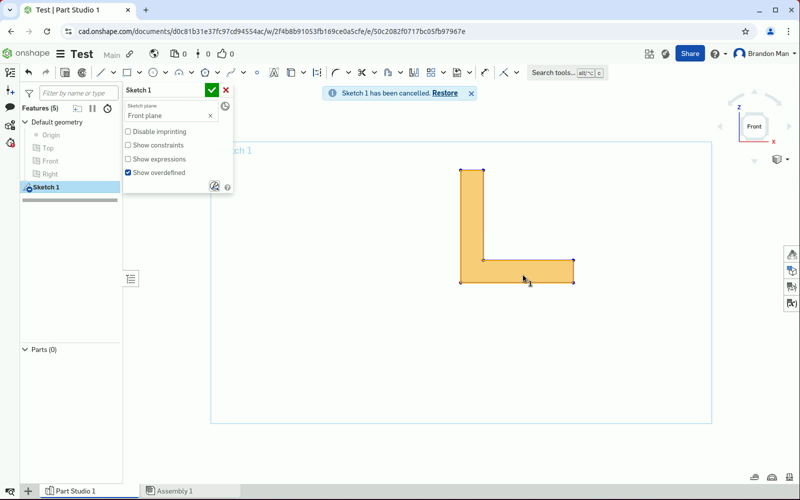
mouse_move(73, 352)
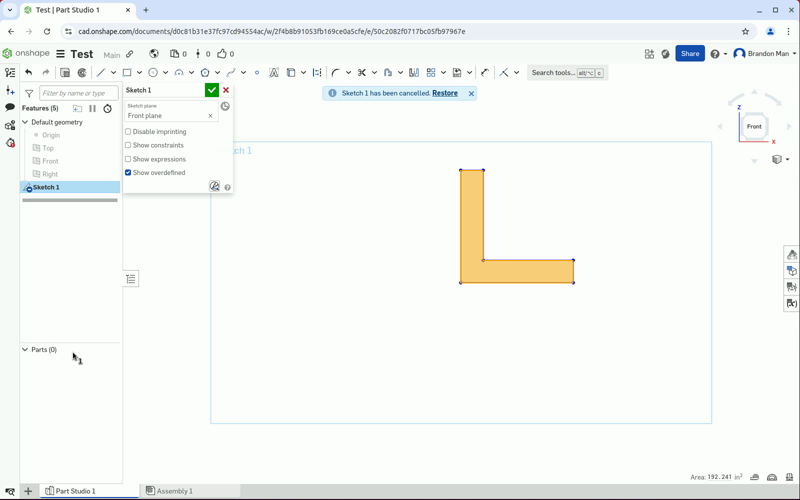
key(shift+y)
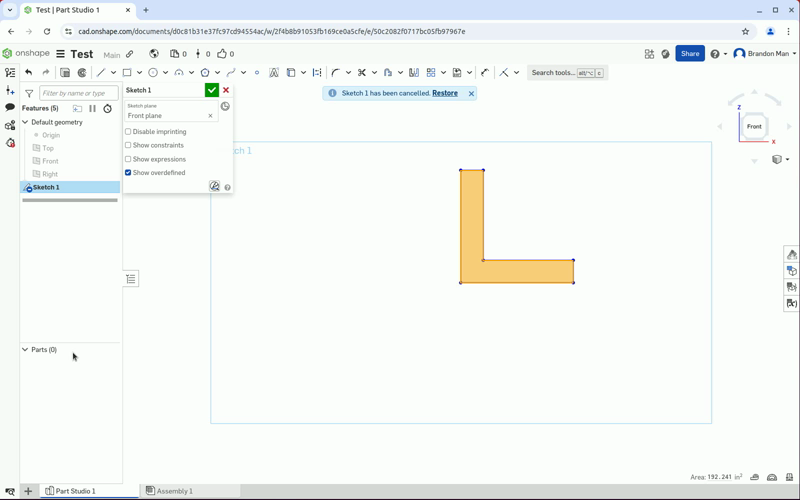
key(shift+e)
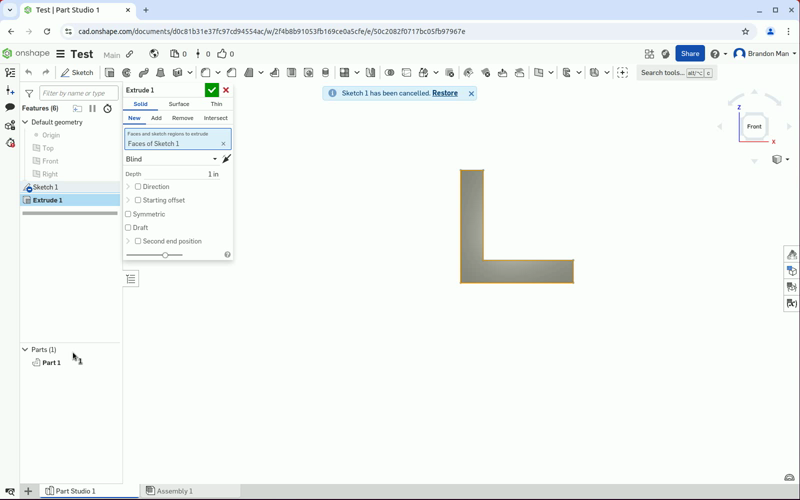
mouse_move(143, 106)
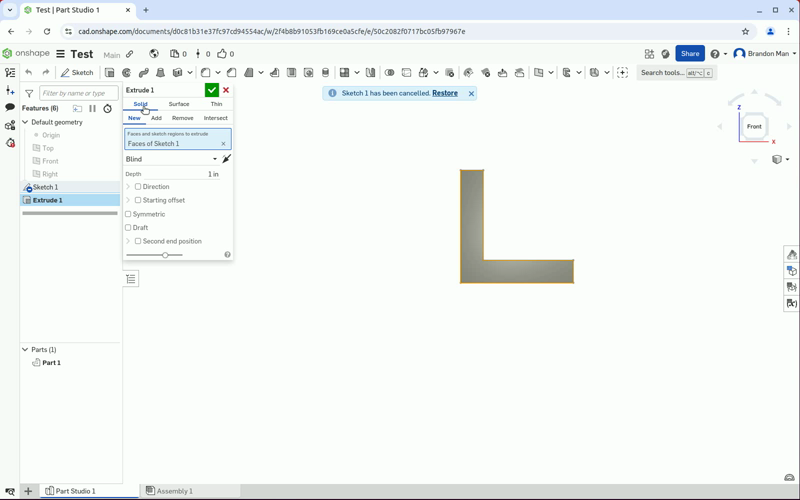
click(143, 106)
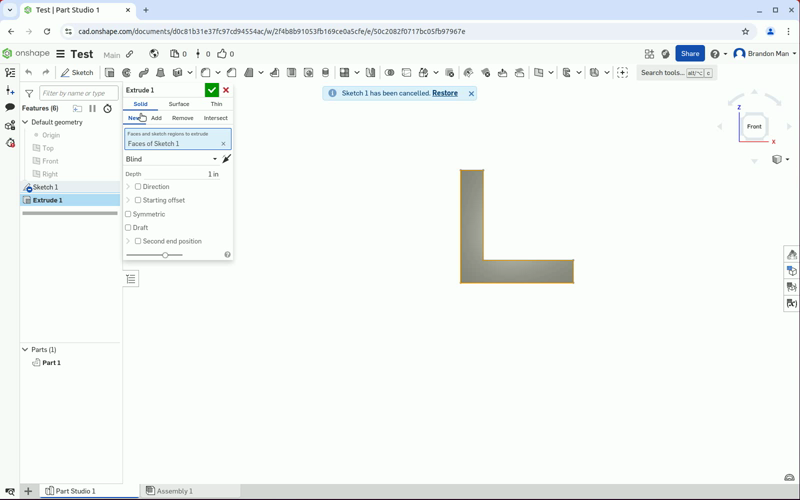
mouse_move(137, 120)
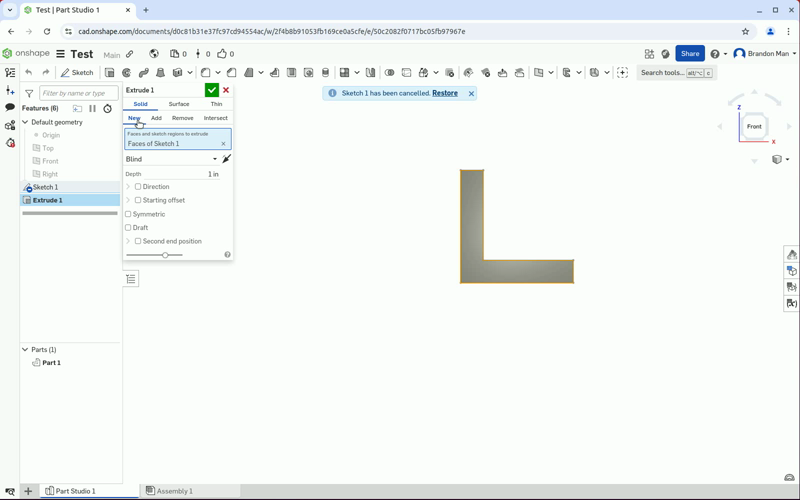
click(137, 120)
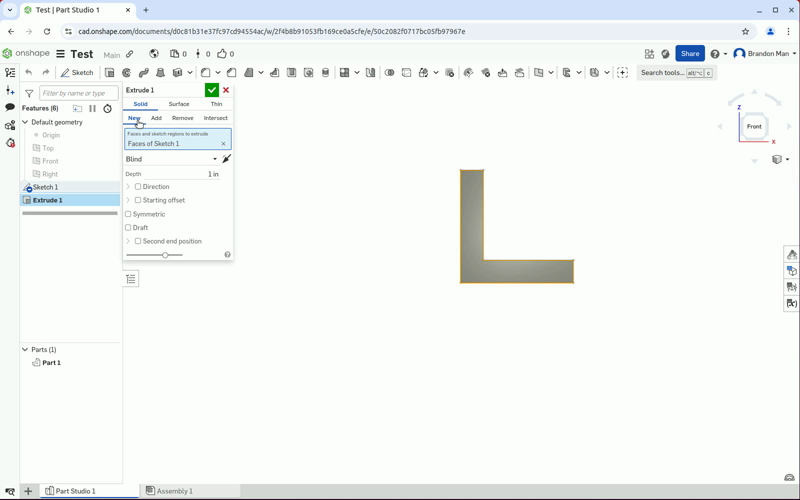
key(tab, 4)
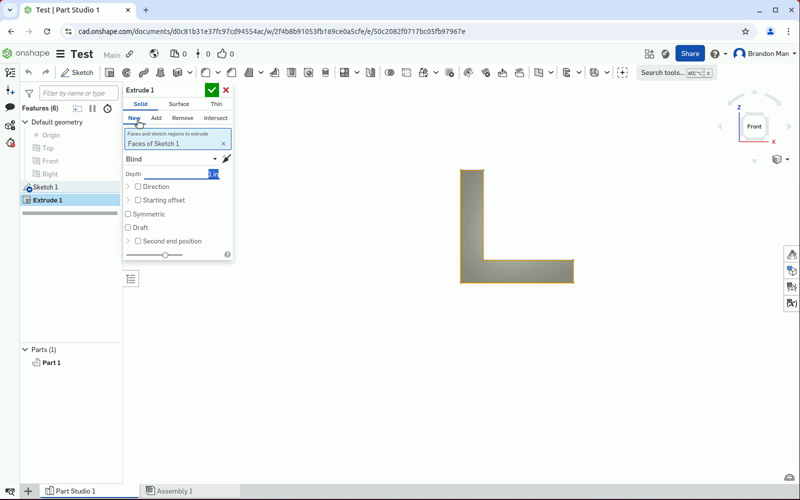
text(23.108)
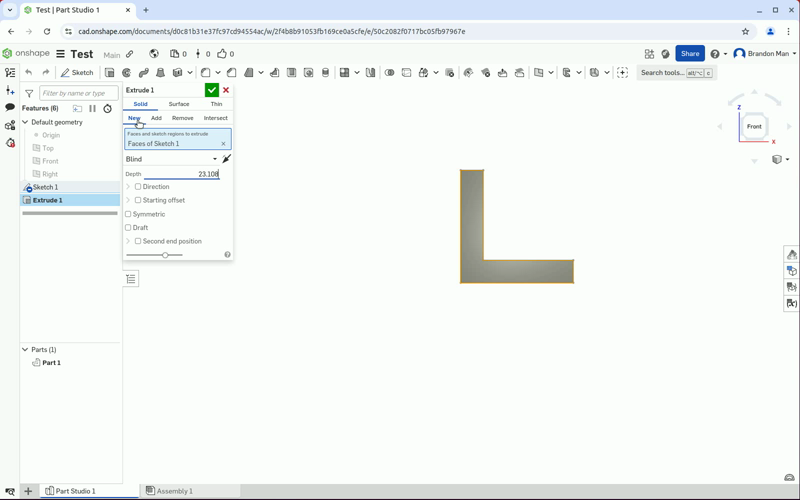
key(enter)
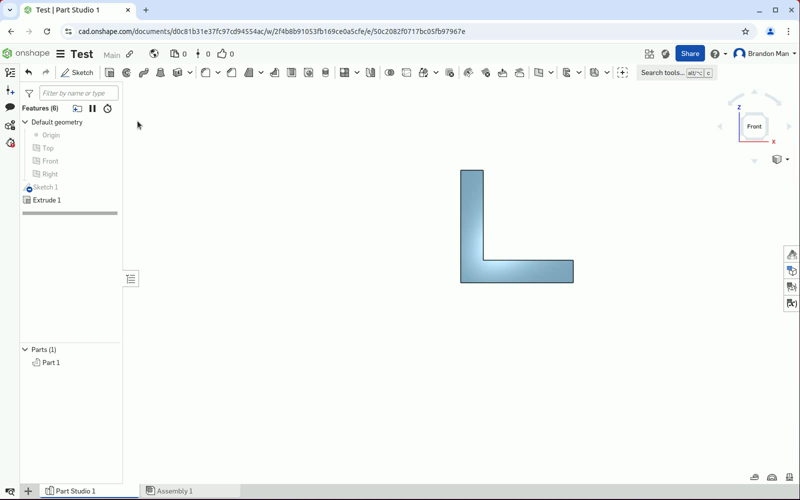
key(shift+h)
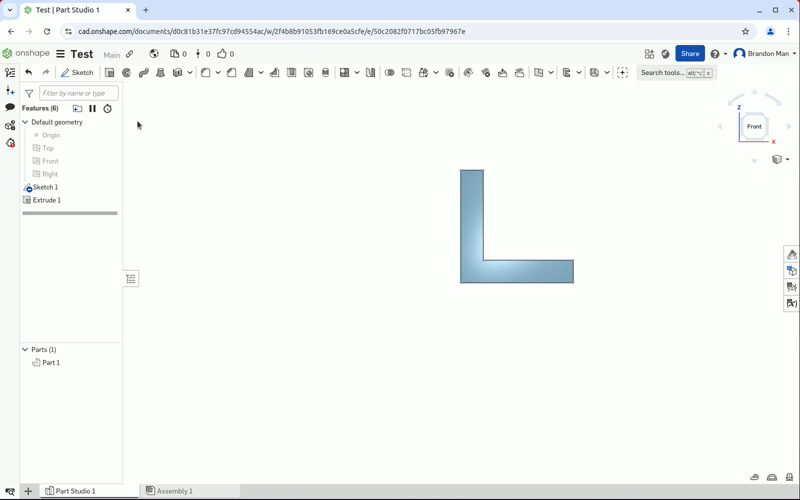
key(shift+h)
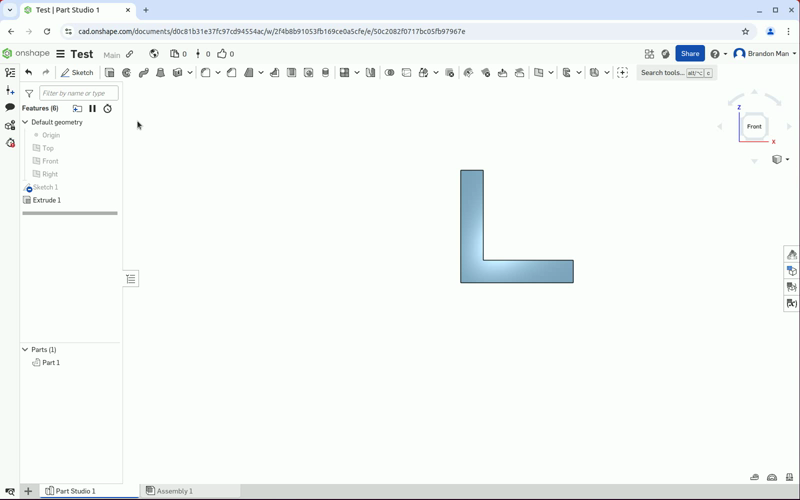
mouse_move(73, 189)
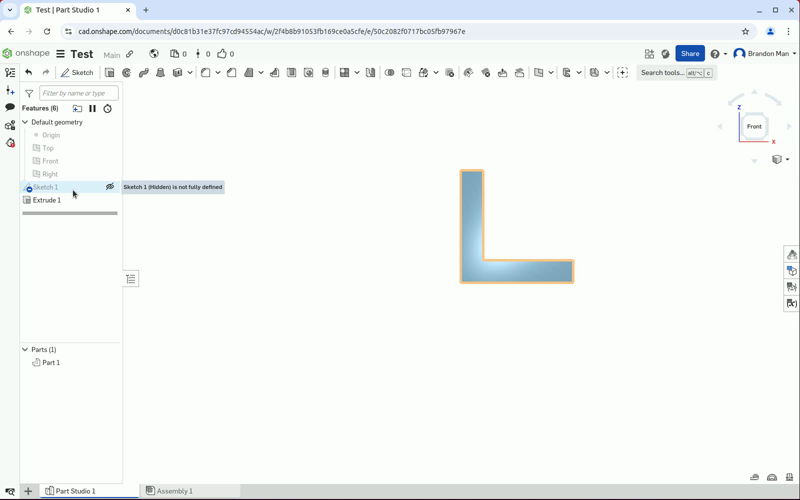
click(73, 189)
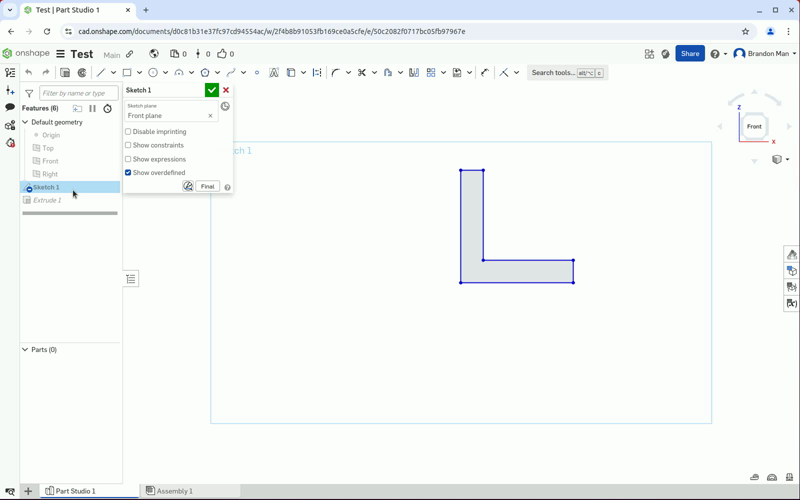
mouse_move(229, 92)
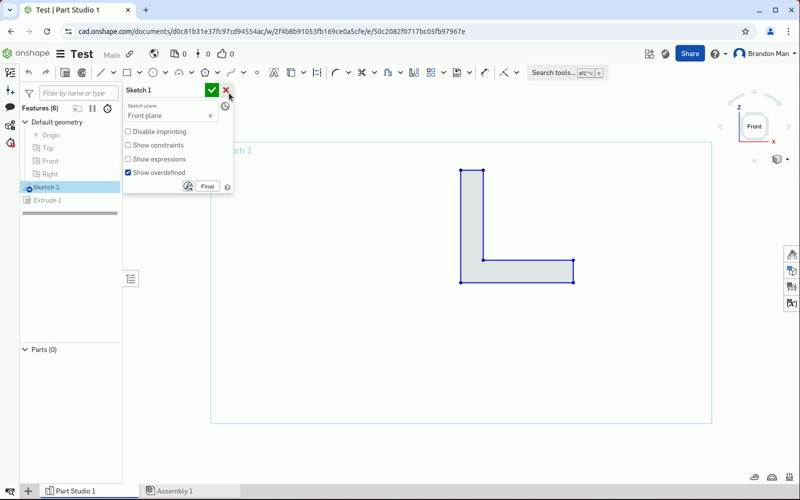
click(229, 92)
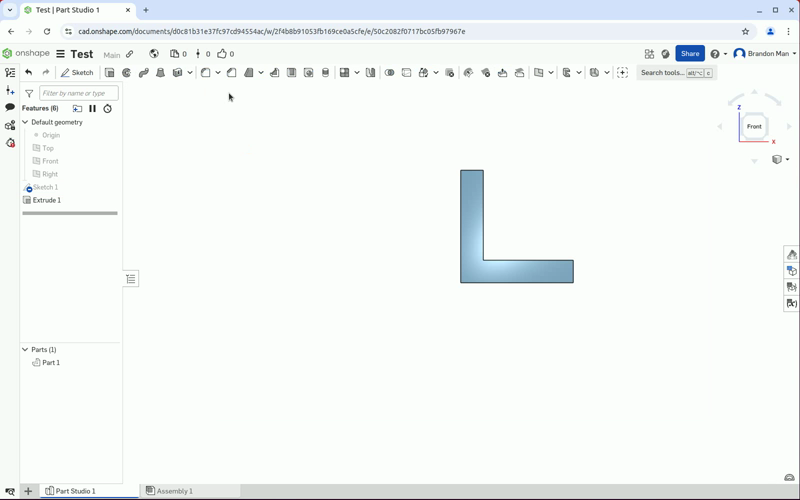
mouse_move(73, 352)
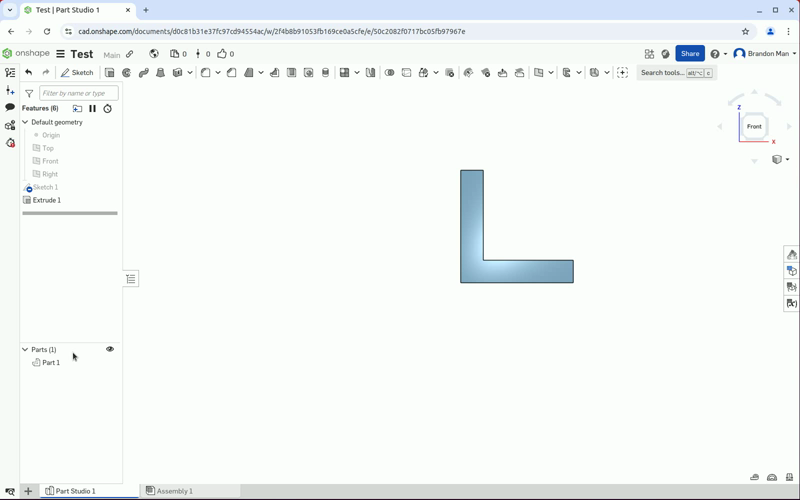
key(y)
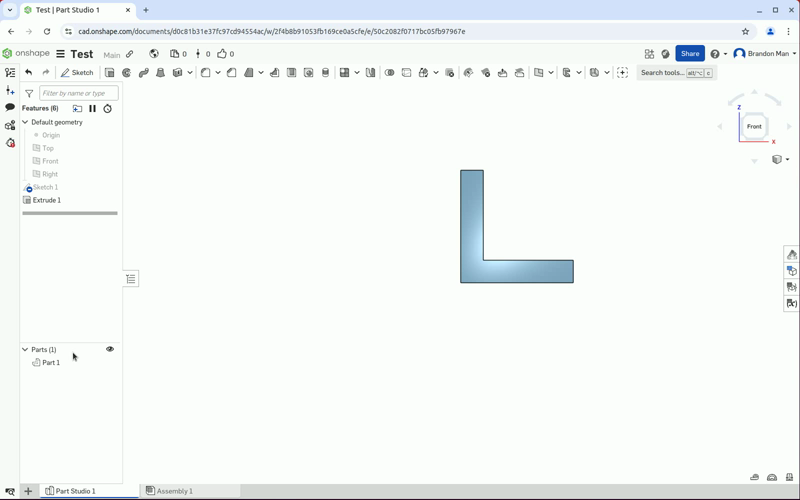
key(shift+p)
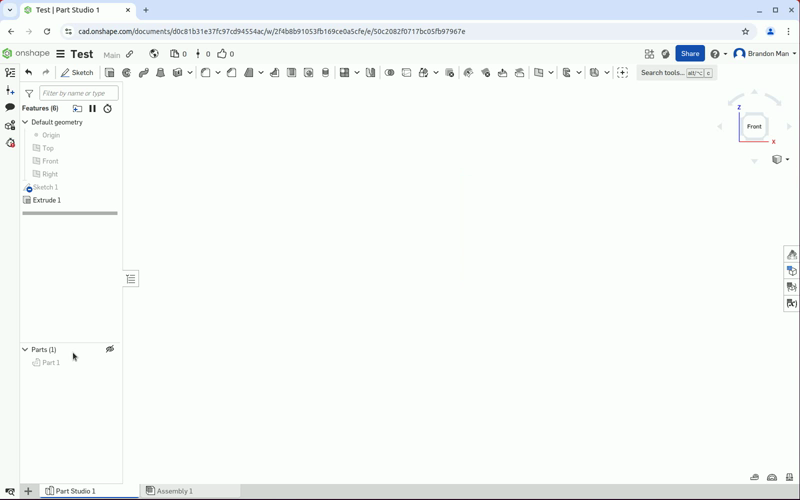
key(space)
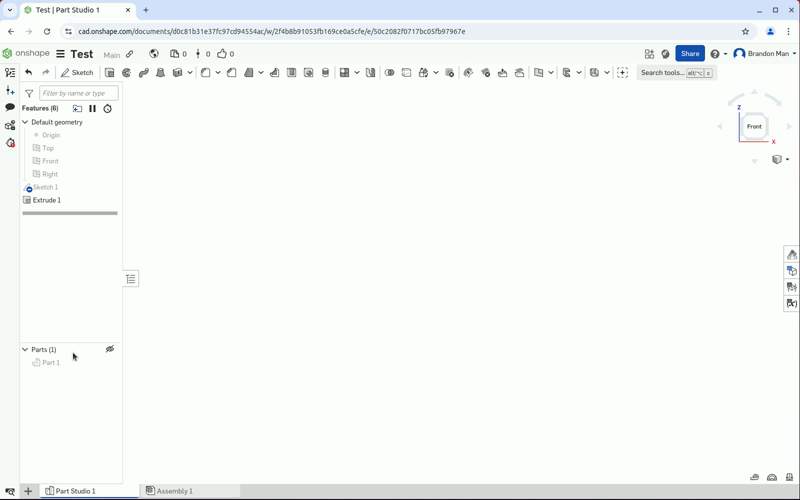
key_down(shift)
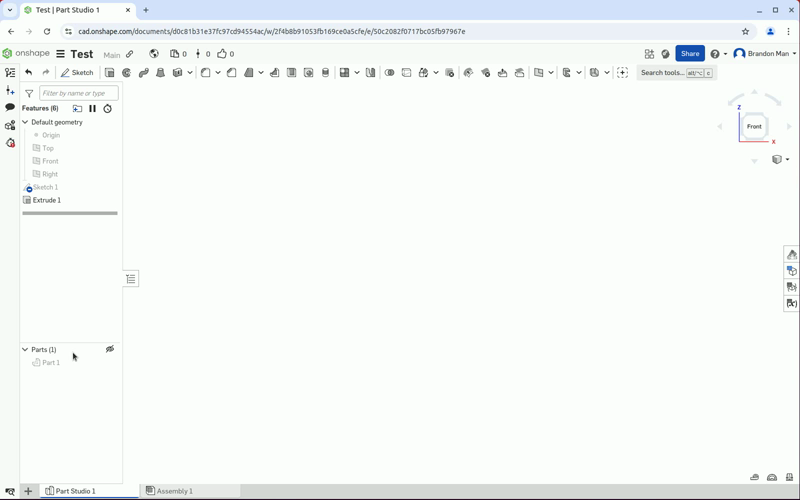
key(left)
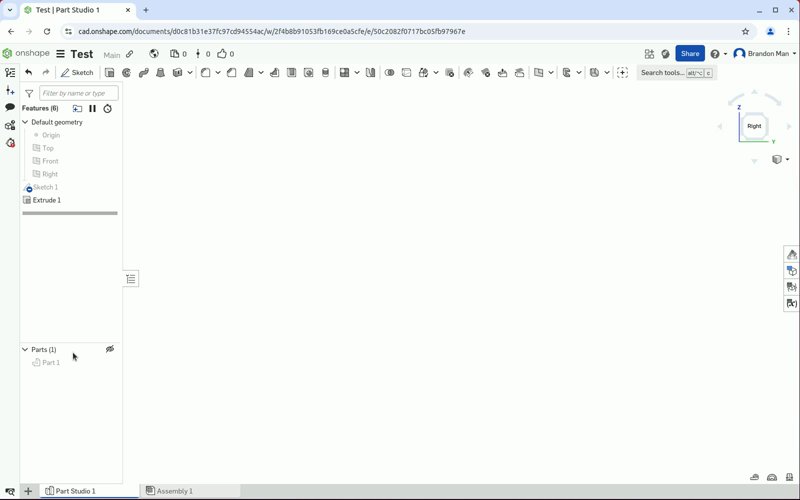
key_up(shift)
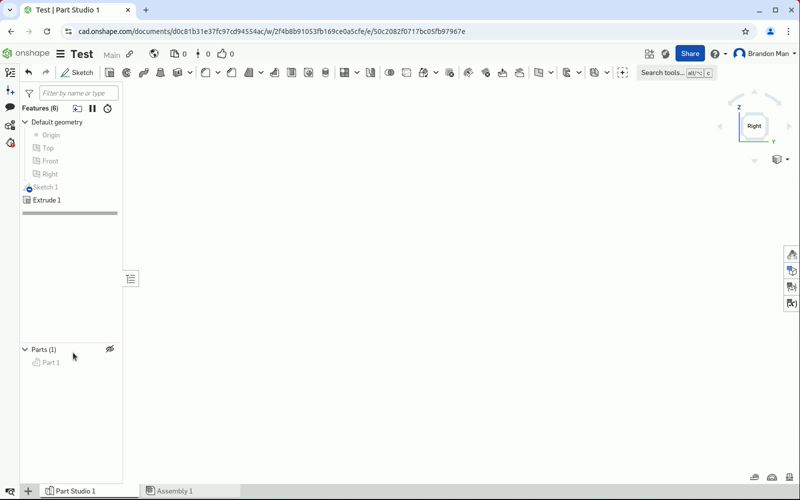
mouse_move(73, 352)
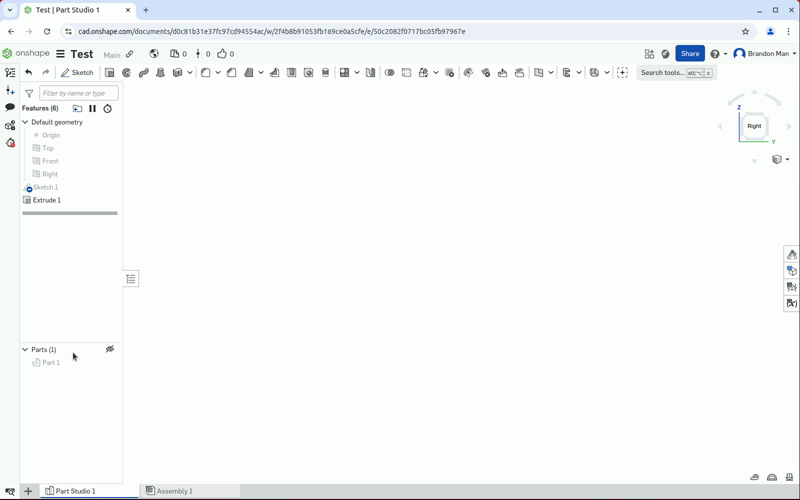
key(shift+y)
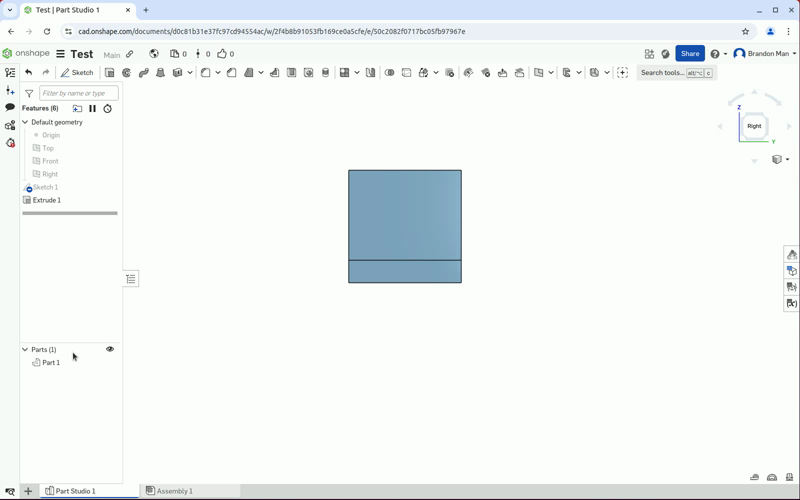
mouse_move(541, 75)
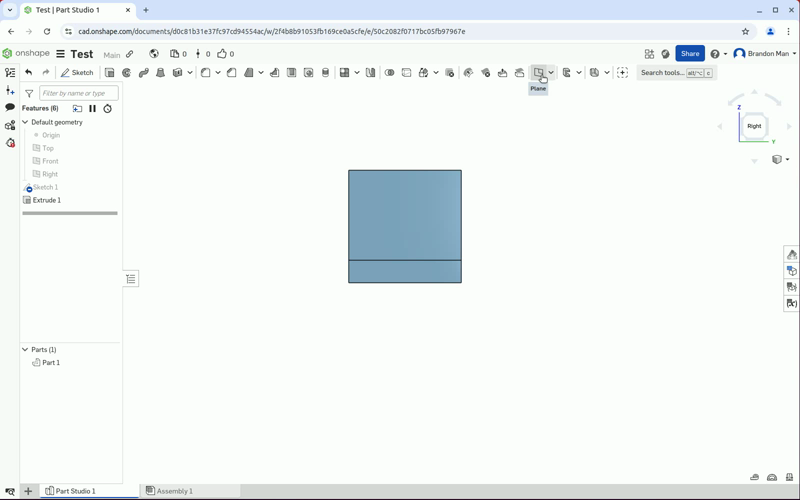
click(541, 75)
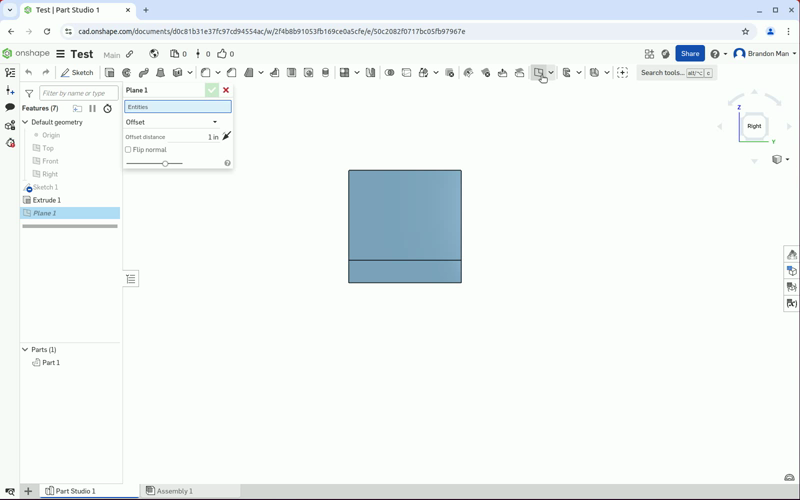
mouse_move(73, 176)
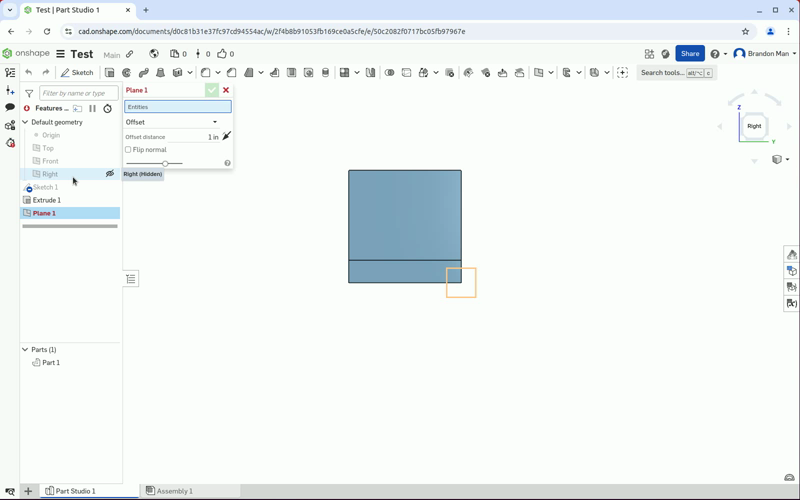
click(73, 176)
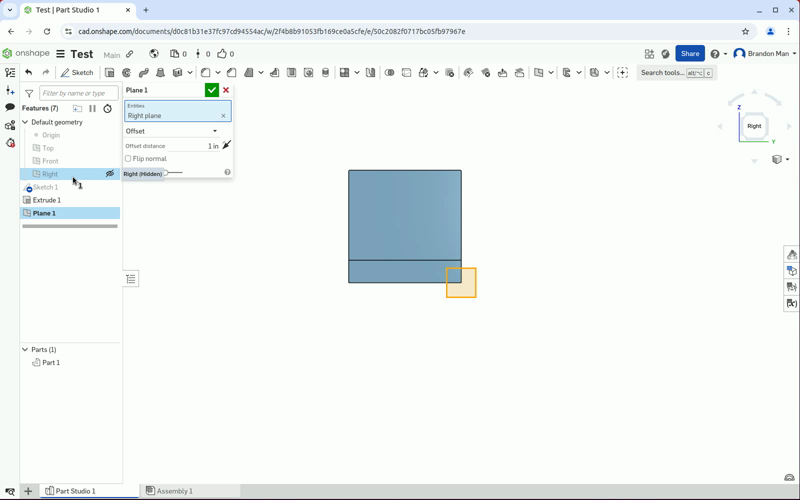
key(tab, 2)
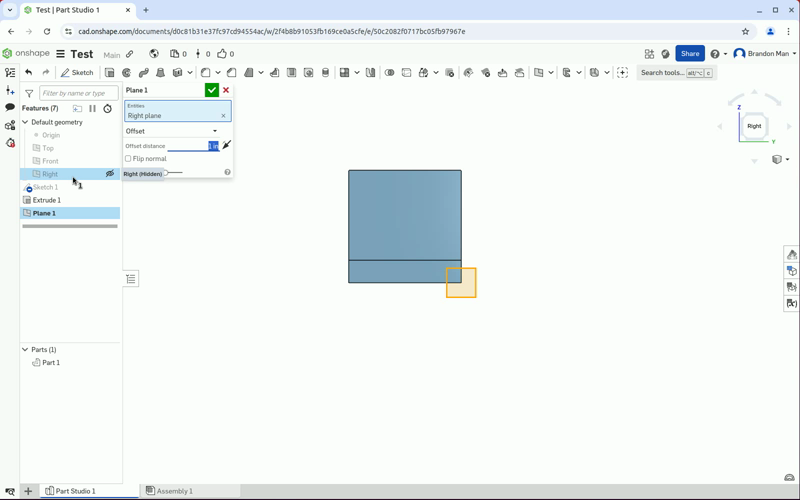
text(4.56)
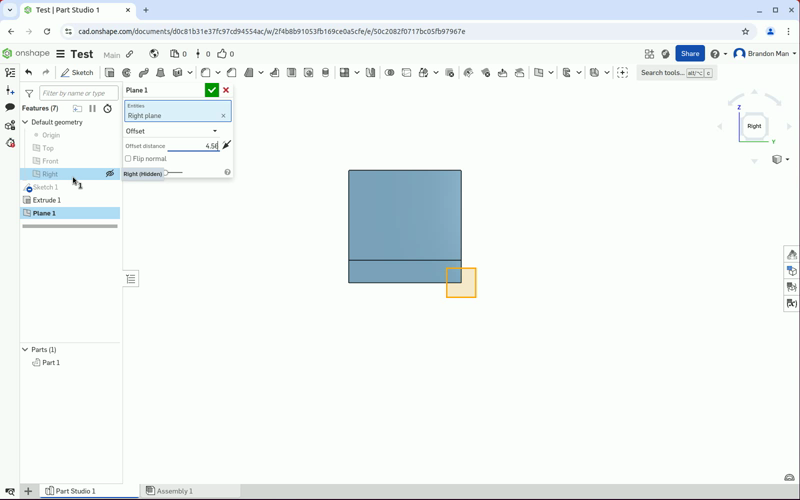
key(enter, 2)
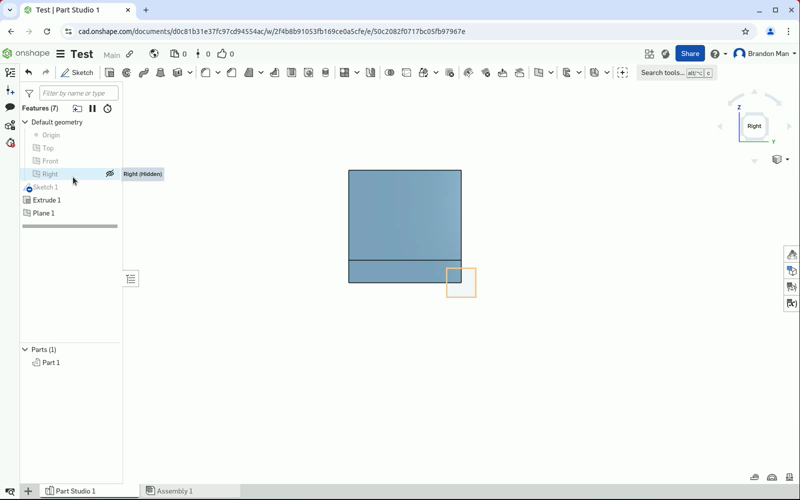
key(shift+s)
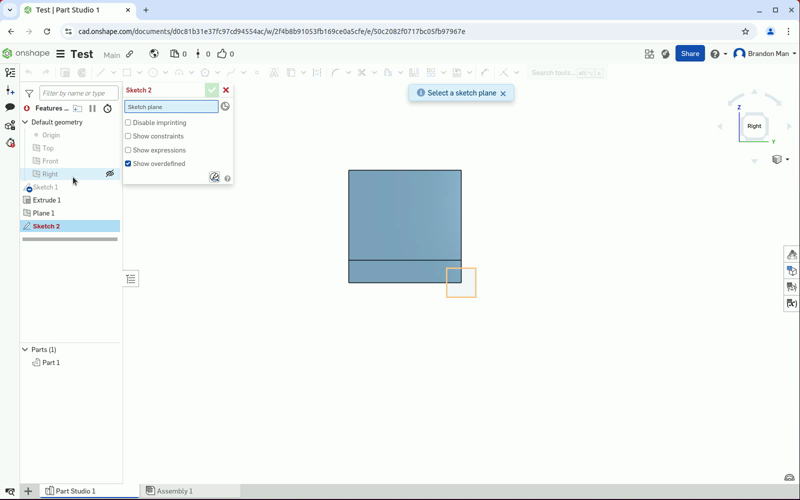
mouse_move(73, 215)
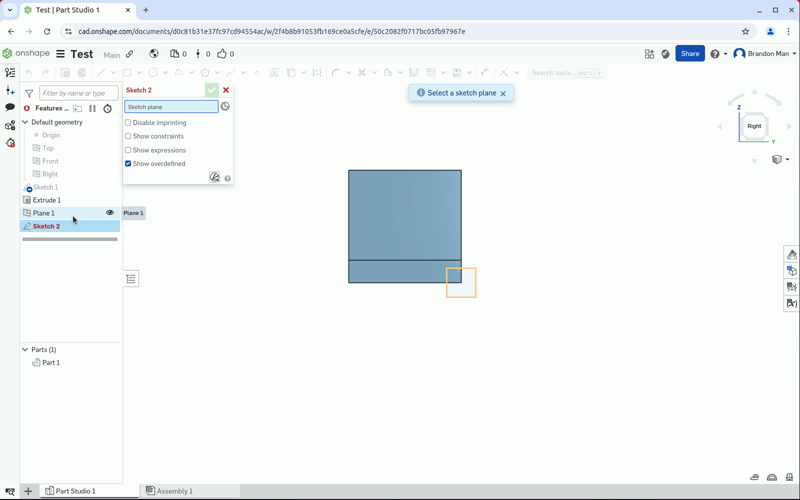
click(73, 215)
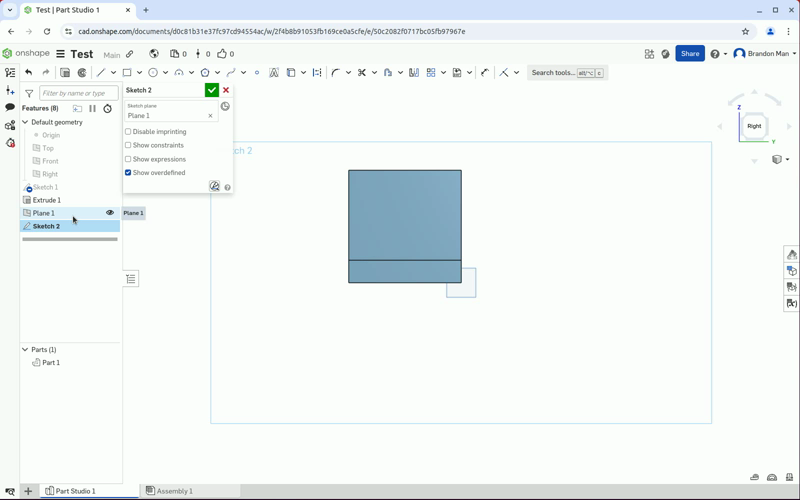
mouse_move(73, 352)
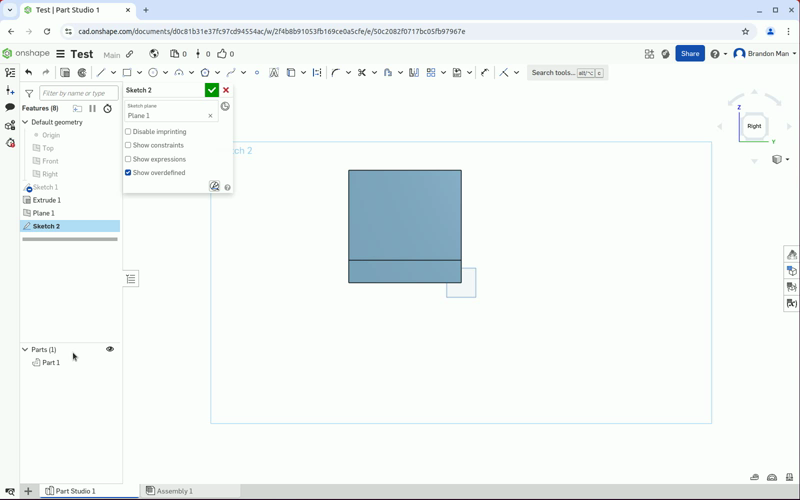
key(y)
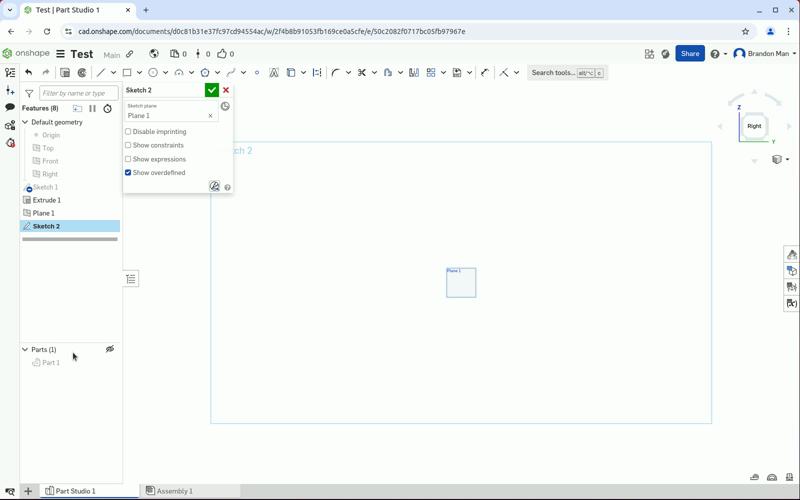
key(l)
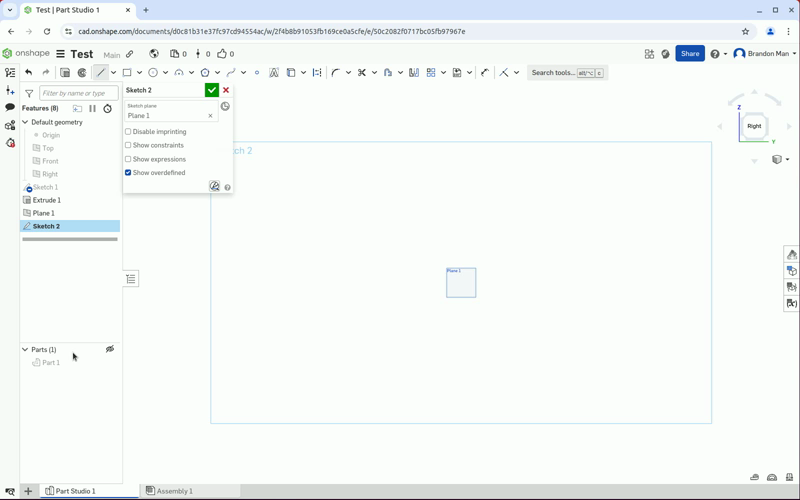
key_down(shift)
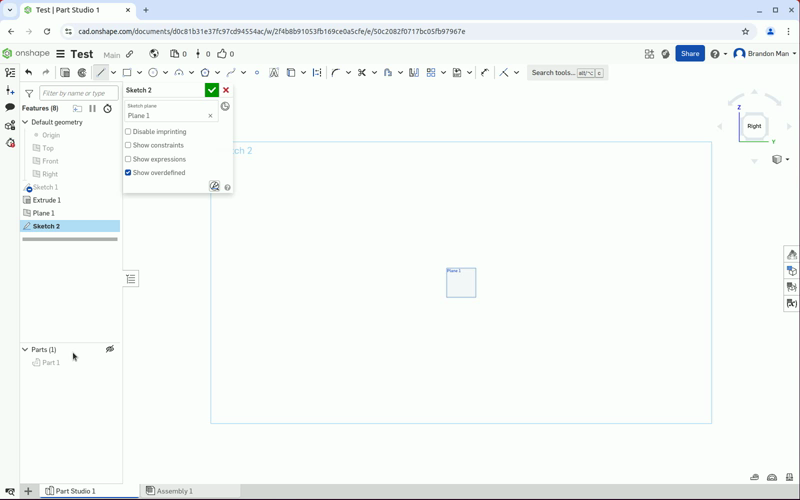
mouse_move(359, 260)
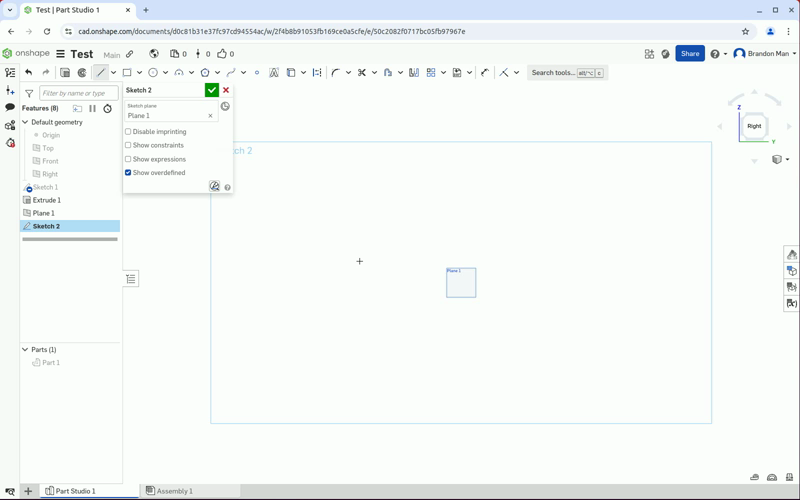
click(359, 260)
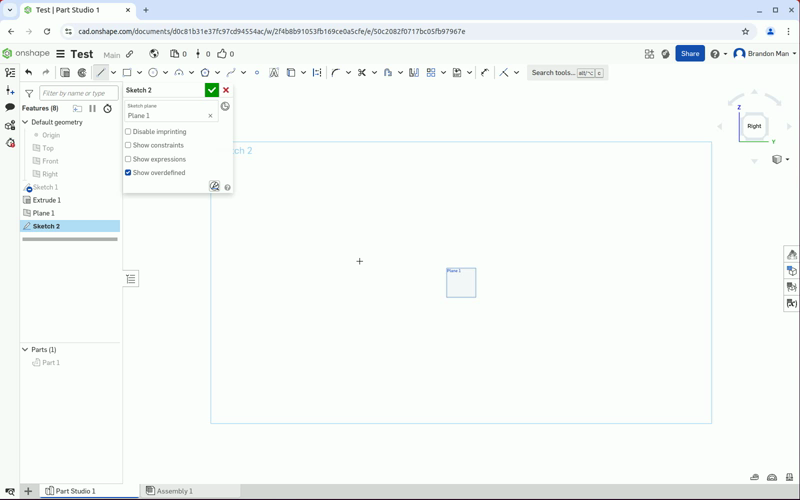
key_up(shift)
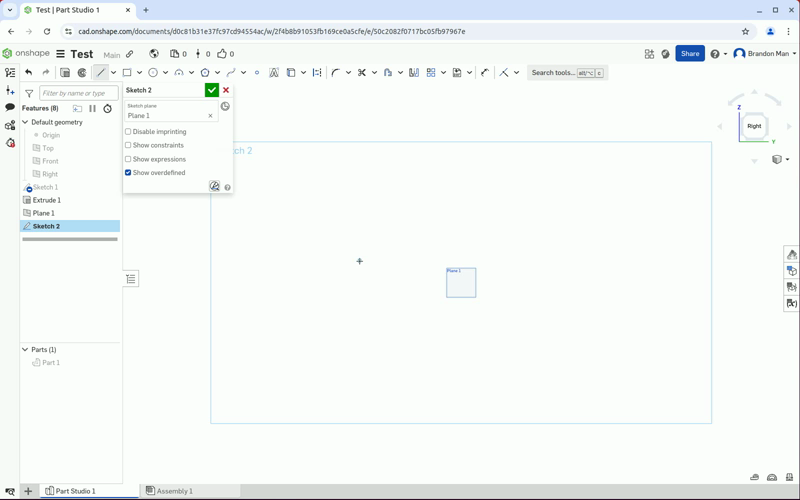
key_down(shift)
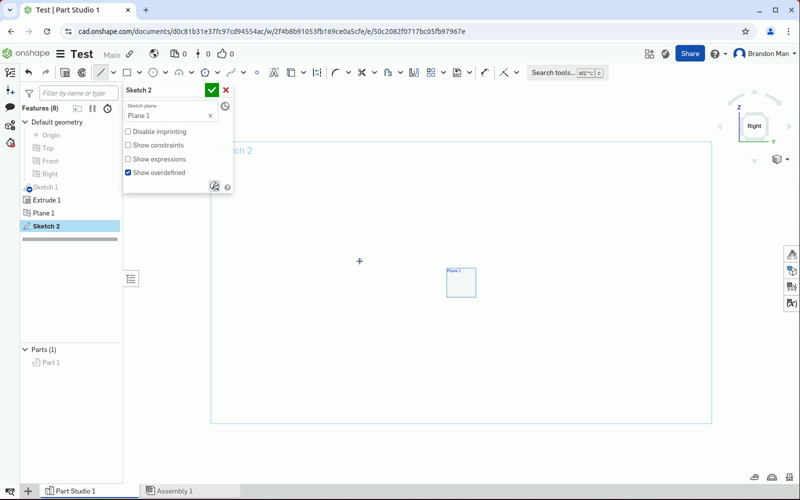
mouse_move(389, 260)
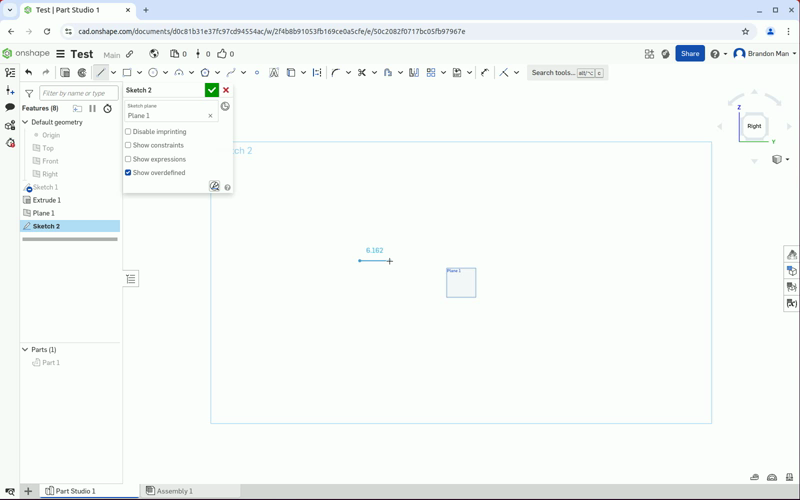
mouse_move(366, 260)
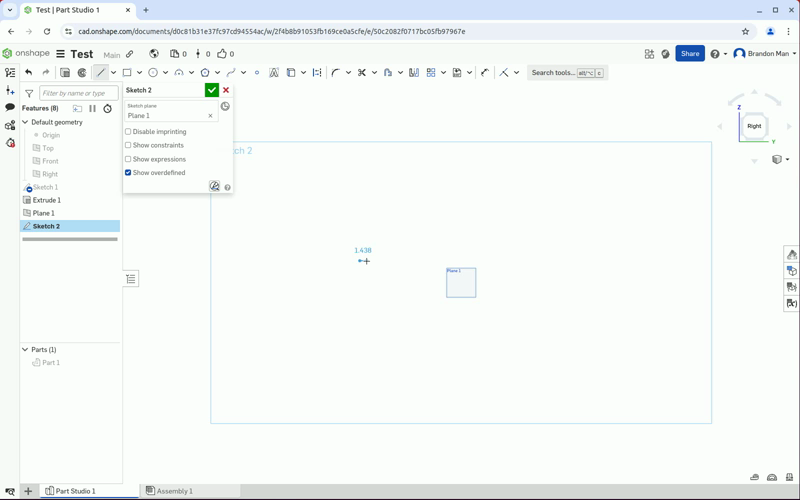
scroll(6)
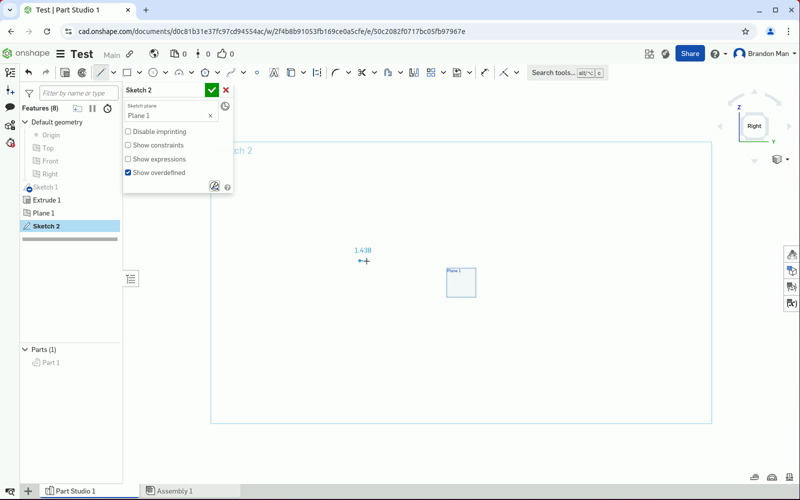
scroll(6)
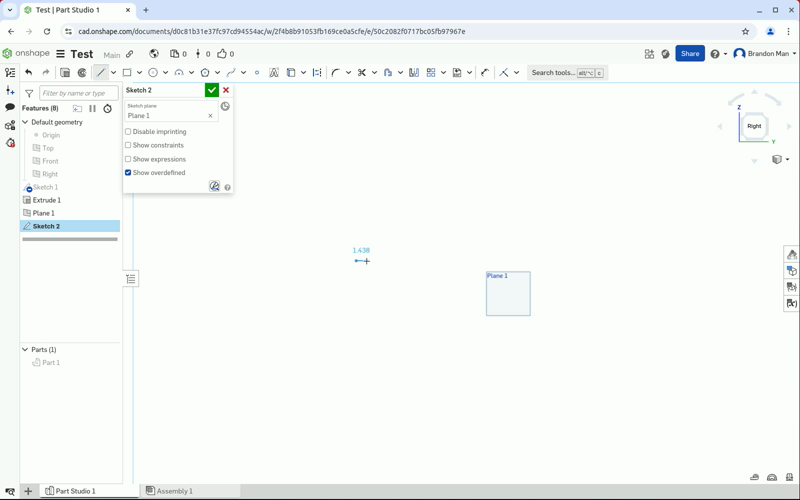
scroll(6)
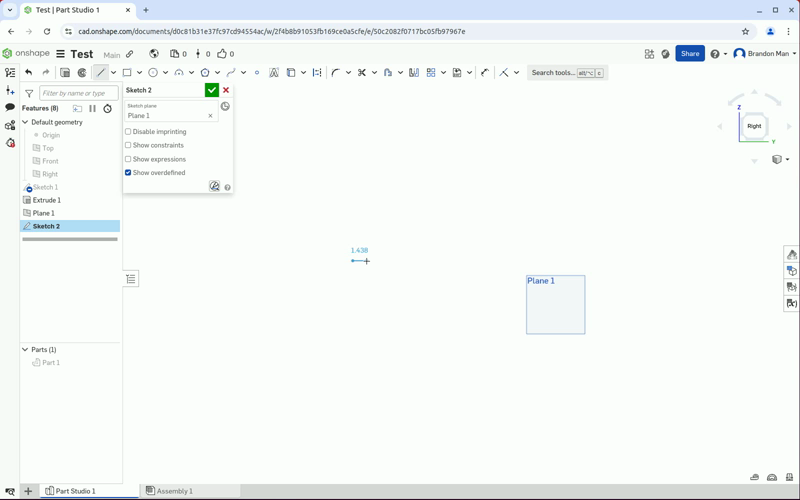
scroll(6)
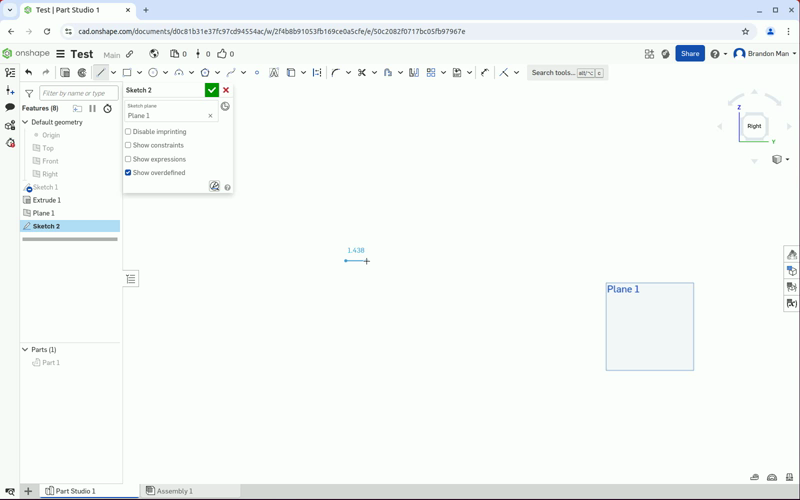
scroll(6)
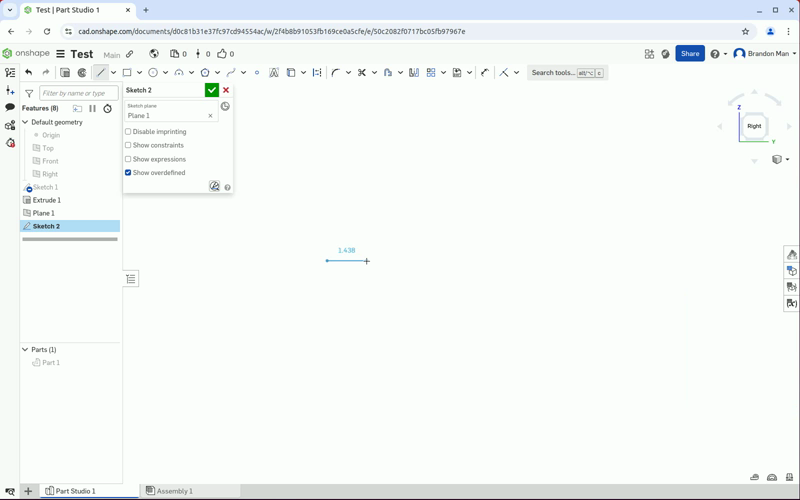
scroll(6)
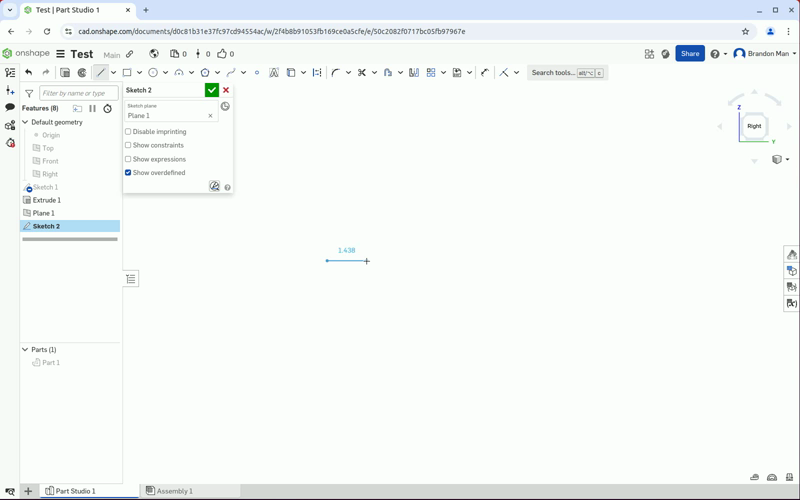
scroll(6)
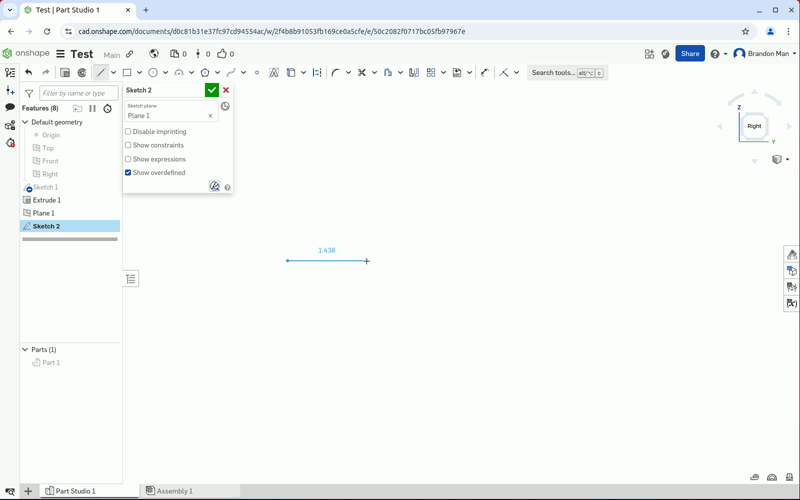
click(366, 260)
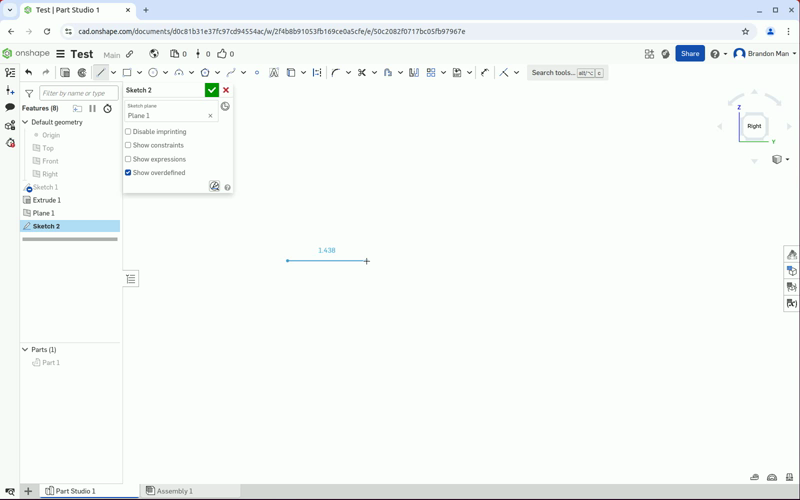
scroll(-6)
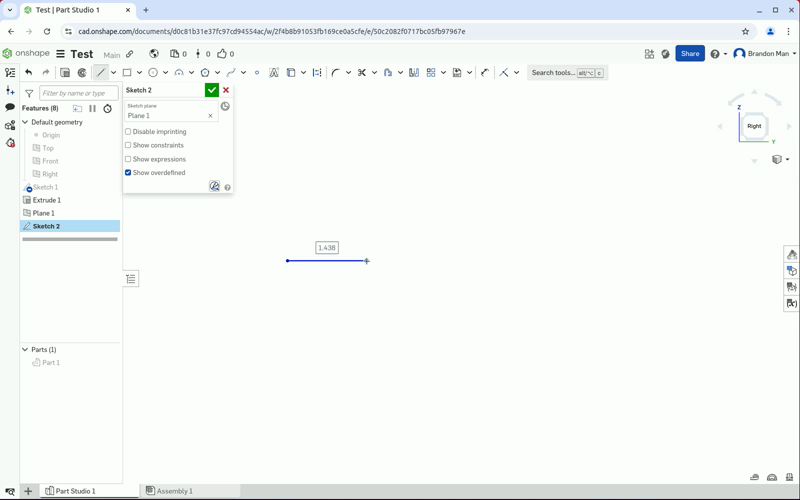
scroll(-6)
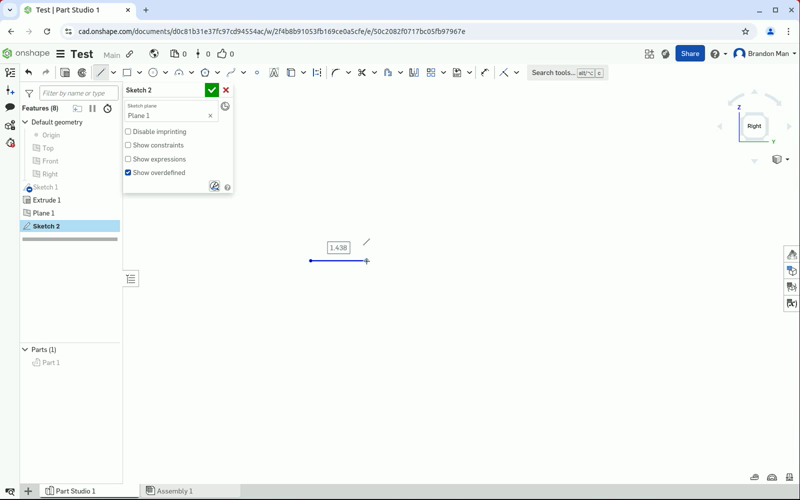
scroll(-6)
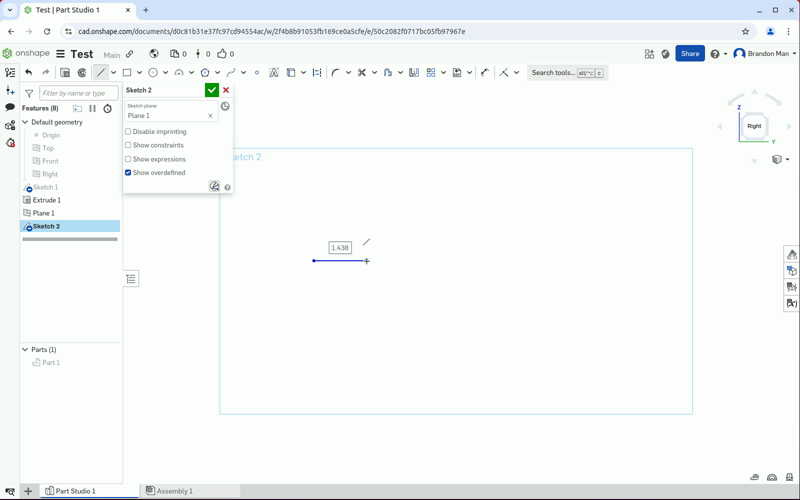
scroll(-6)
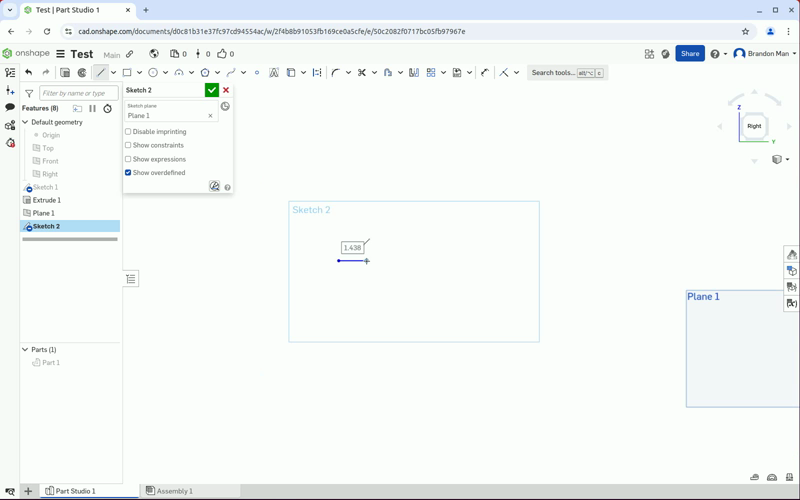
scroll(-6)
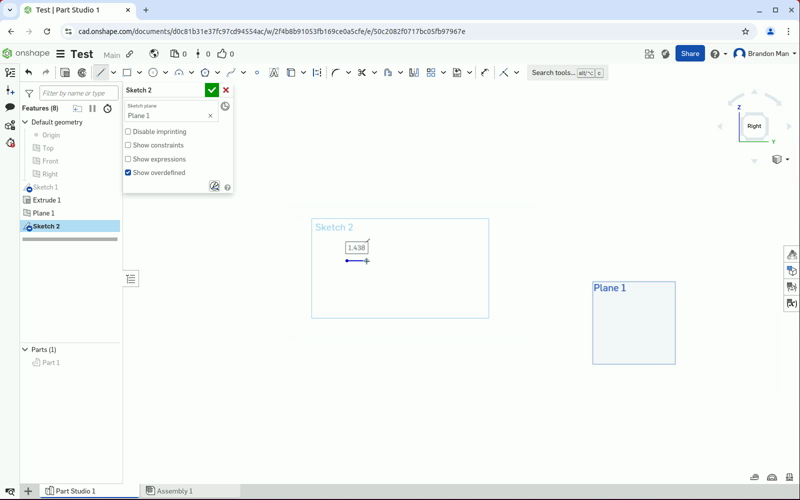
scroll(-6)
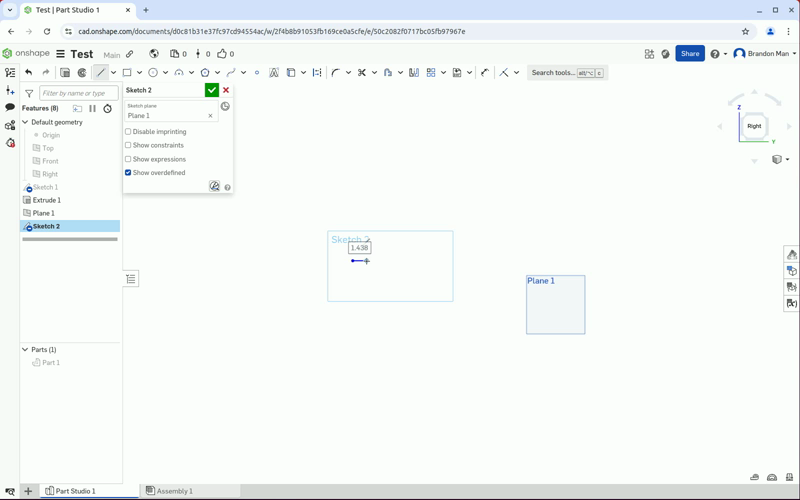
scroll(-6)
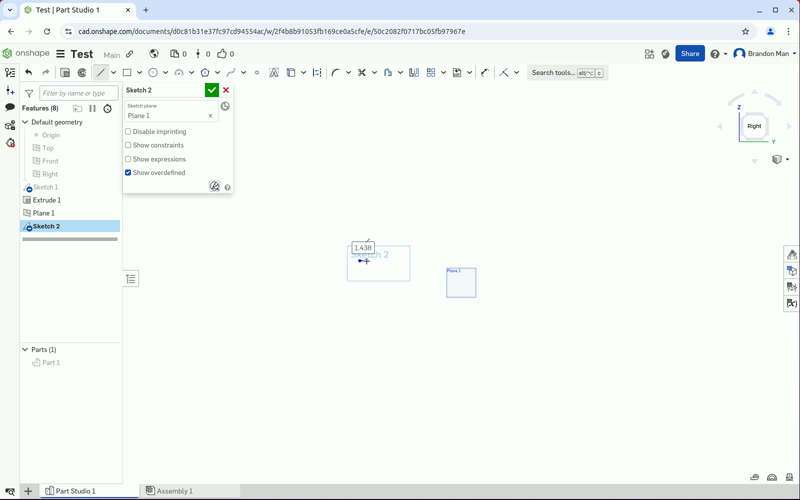
key_up(shift)
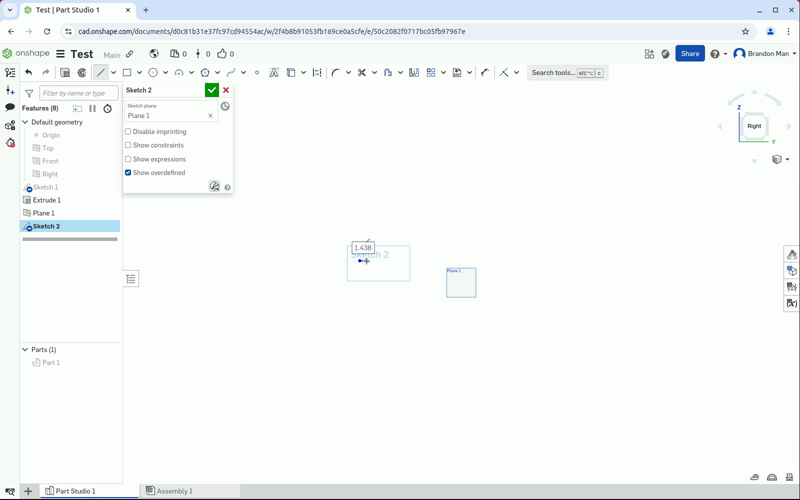
key_down(shift)
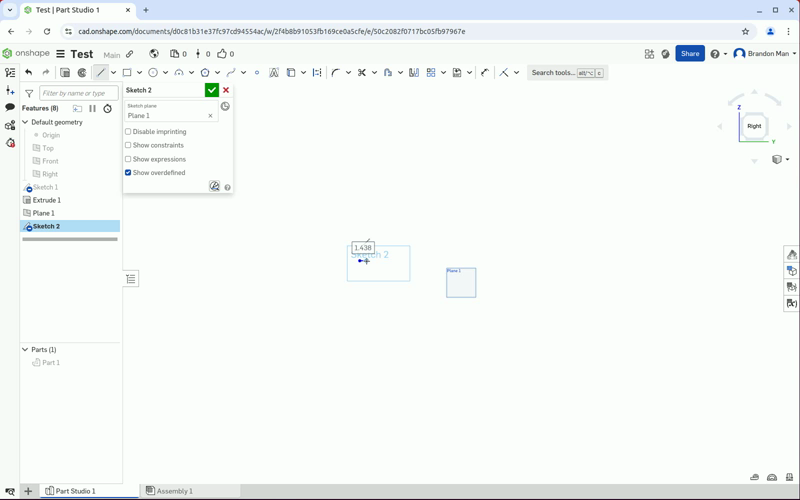
mouse_move(366, 170)
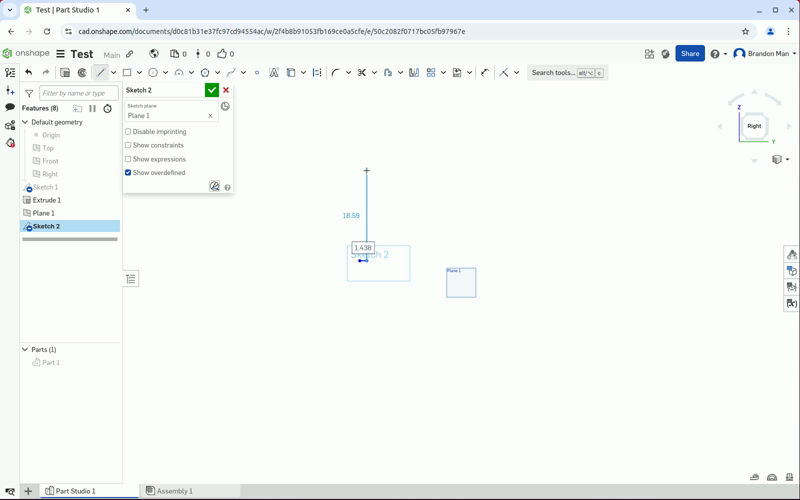
click(366, 170)
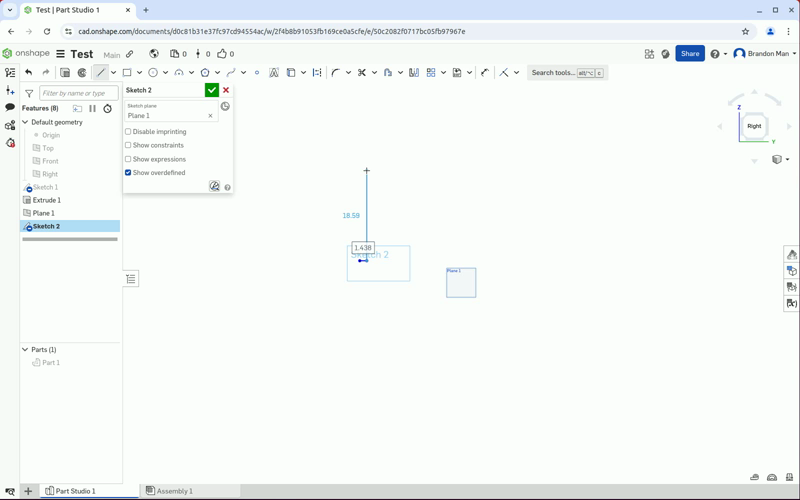
key_up(shift)
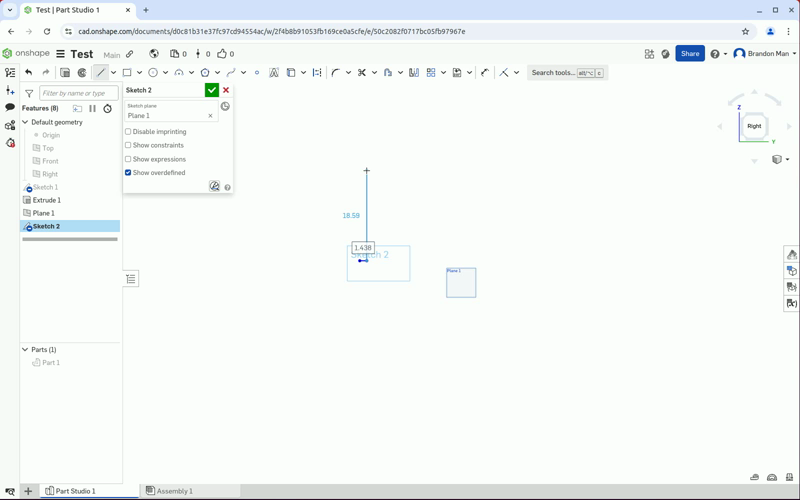
key_down(shift)
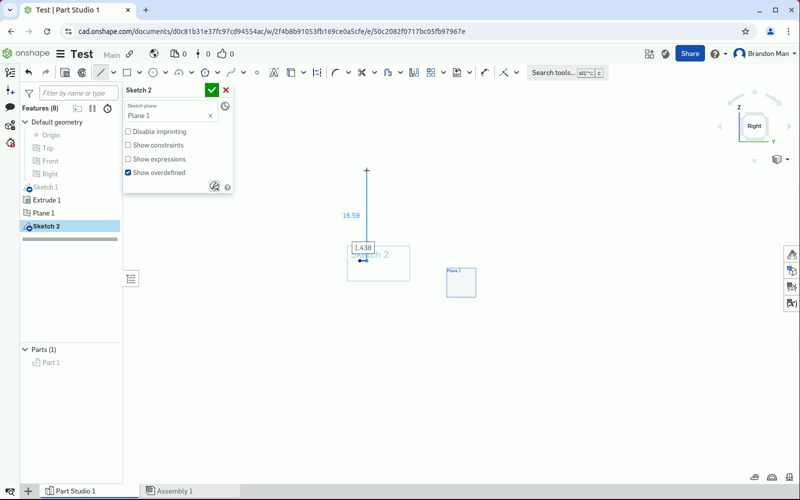
mouse_move(396, 170)
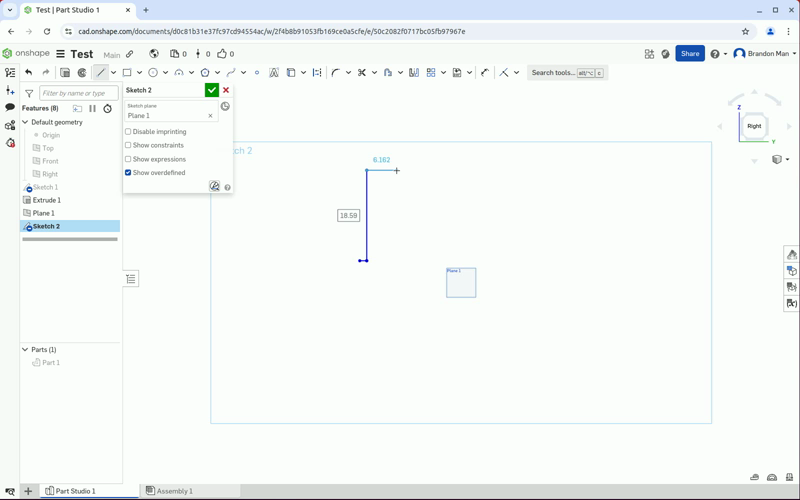
mouse_move(359, 170)
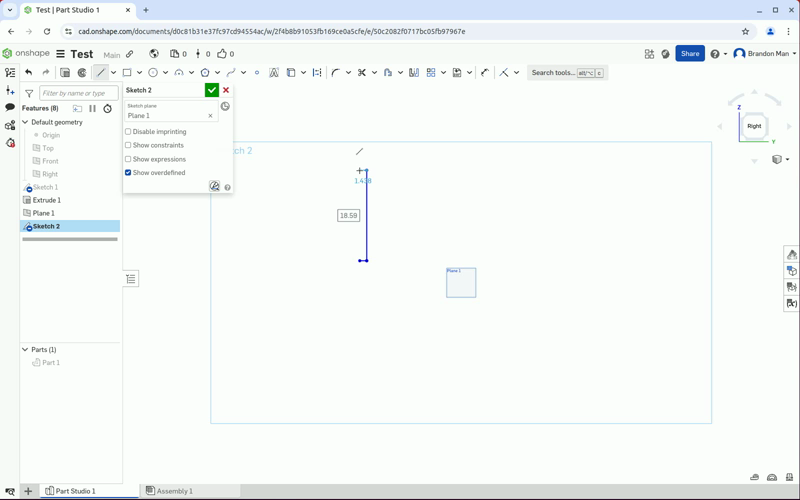
scroll(6)
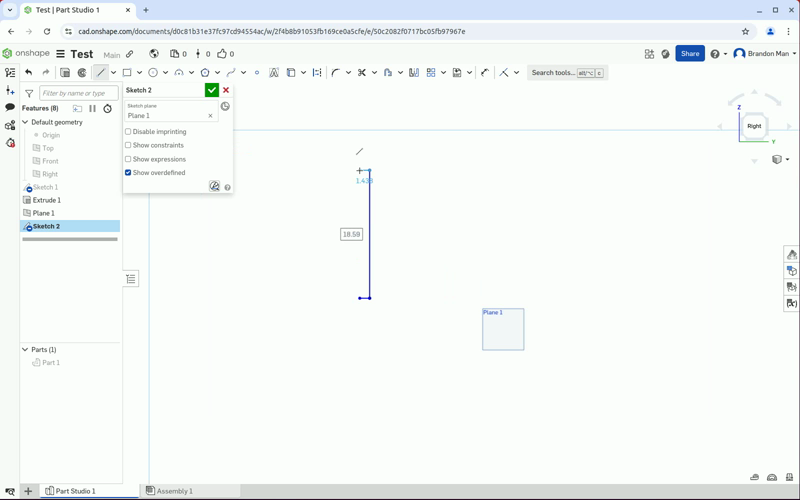
scroll(6)
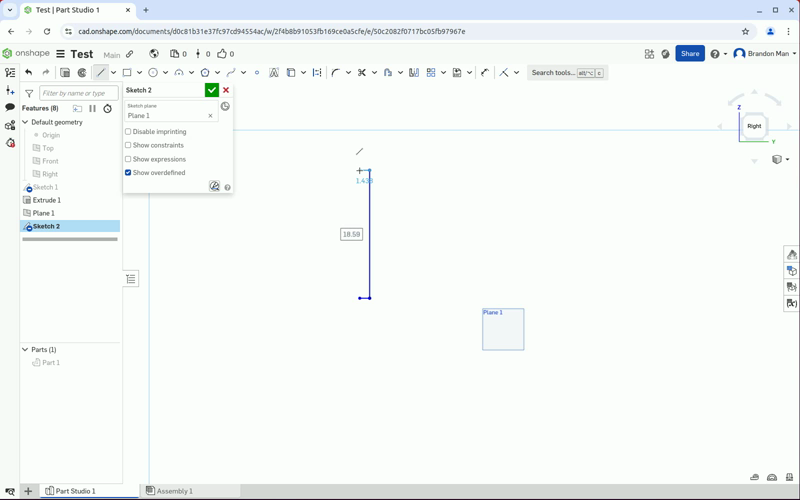
scroll(6)
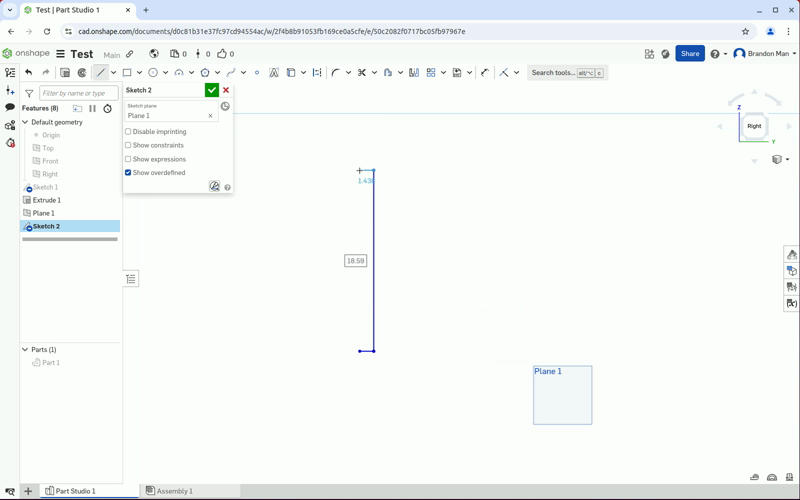
scroll(6)
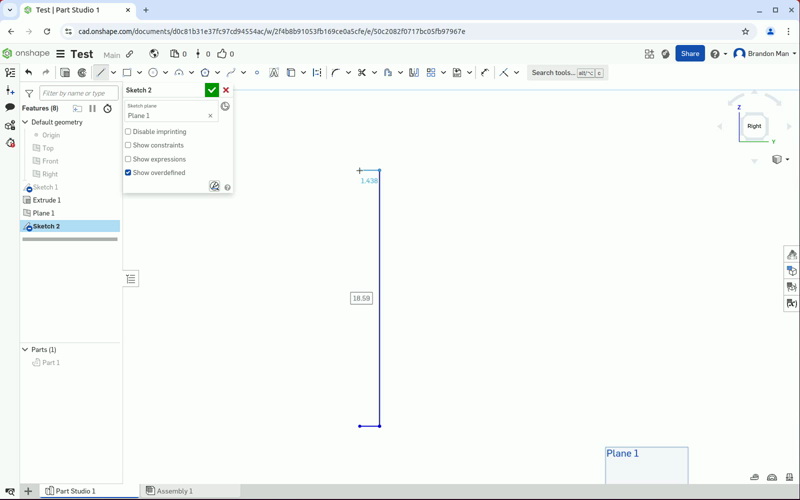
scroll(6)
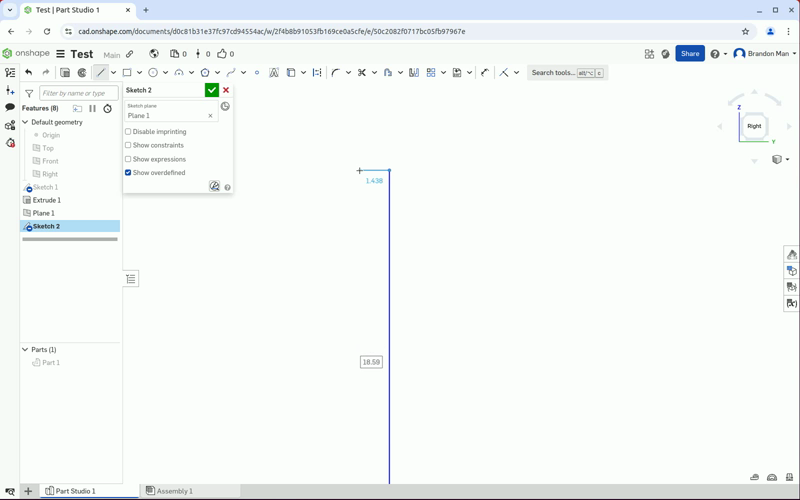
scroll(6)
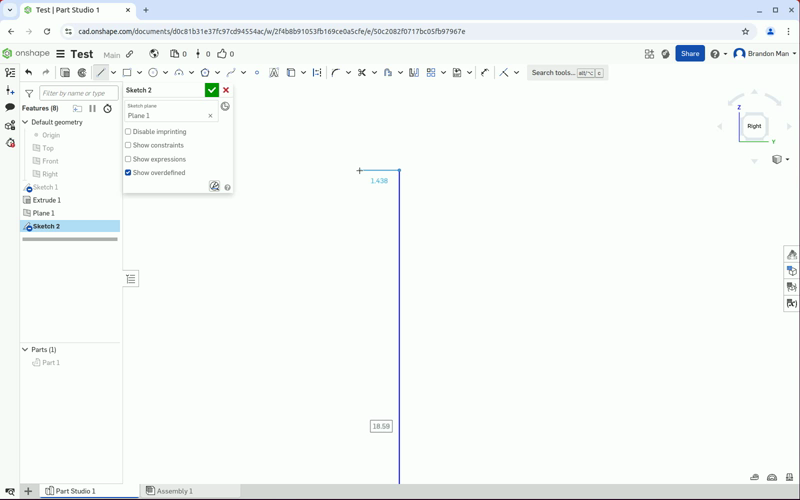
scroll(6)
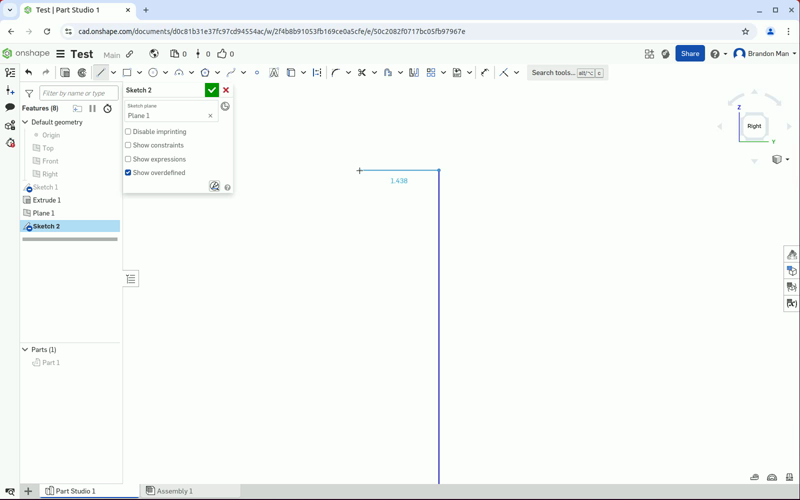
click(359, 170)
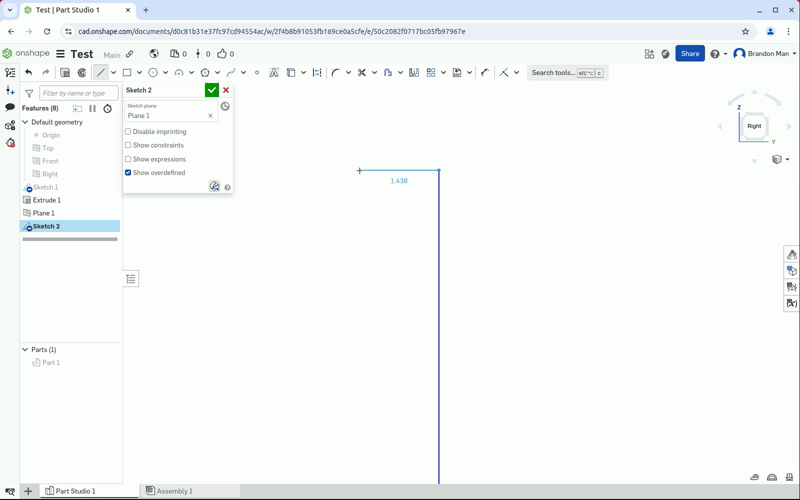
scroll(-6)
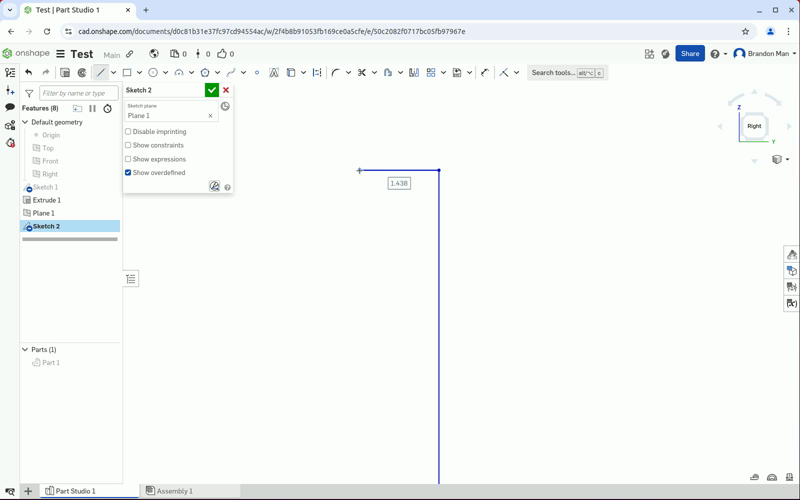
scroll(-6)
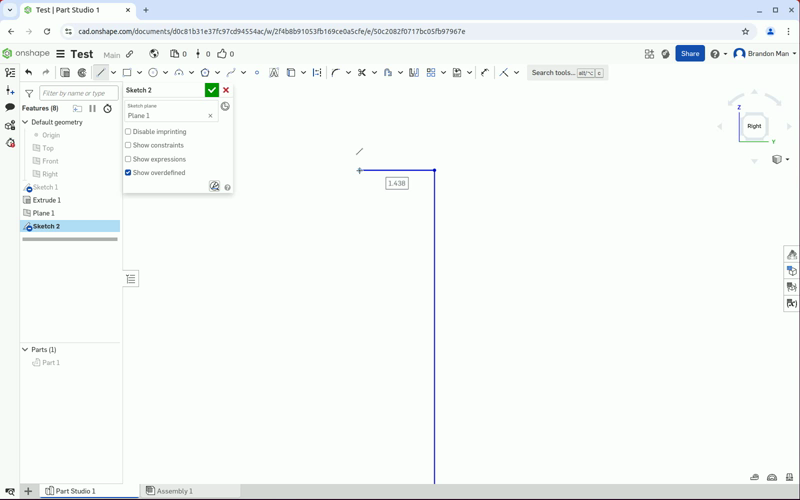
scroll(-6)
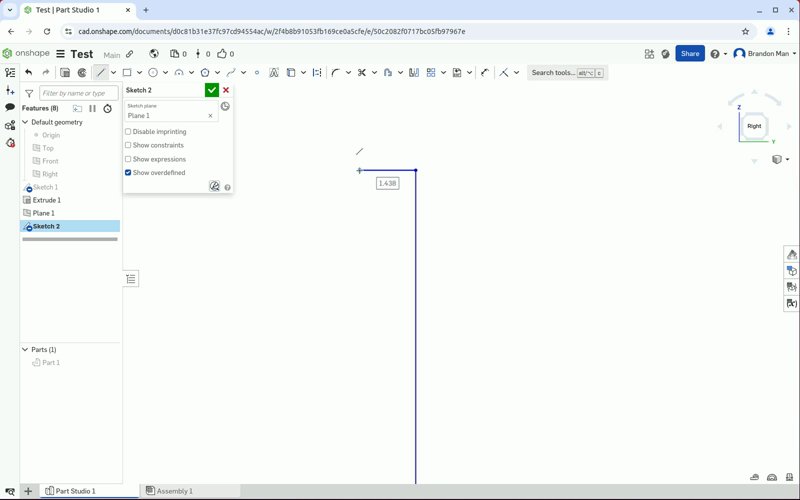
scroll(-6)
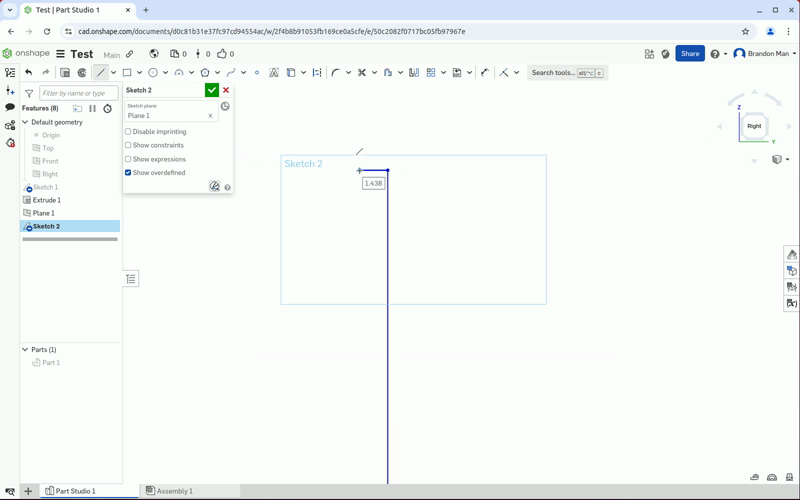
scroll(-6)
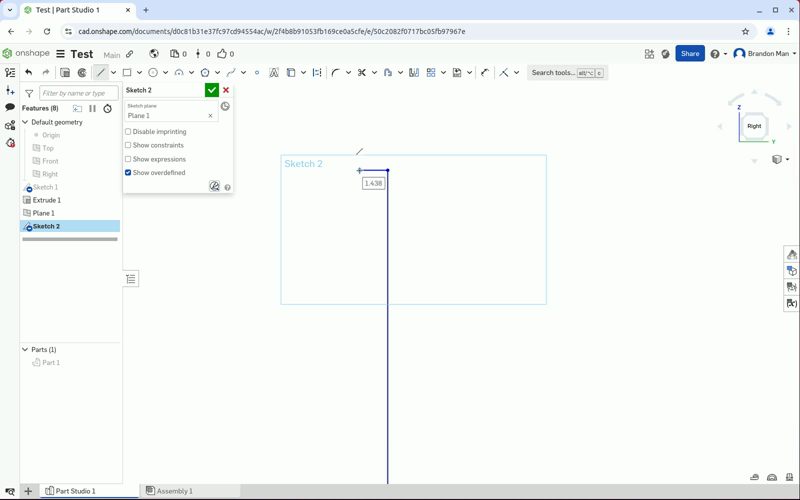
scroll(-6)
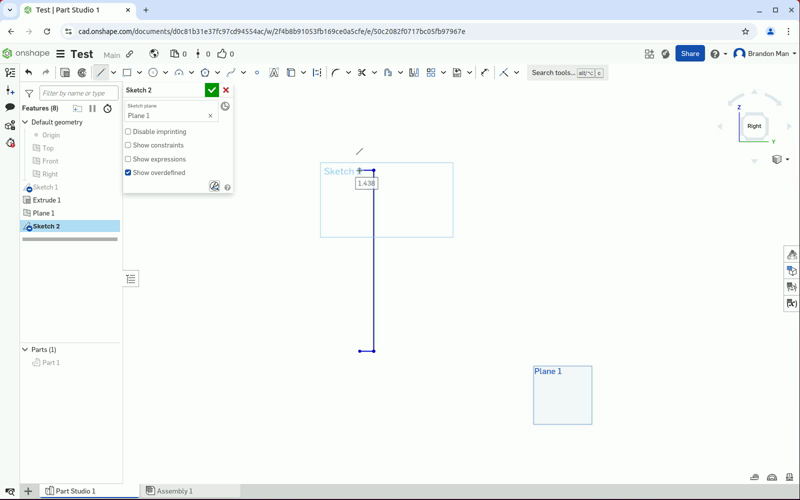
scroll(-6)
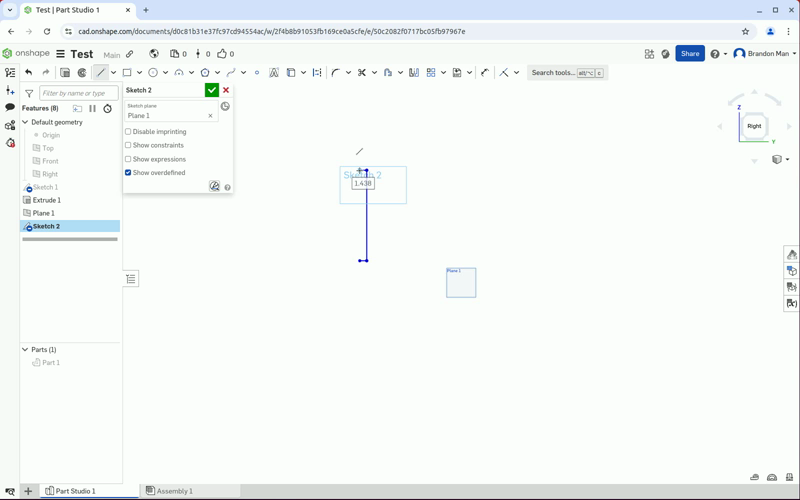
key_up(shift)
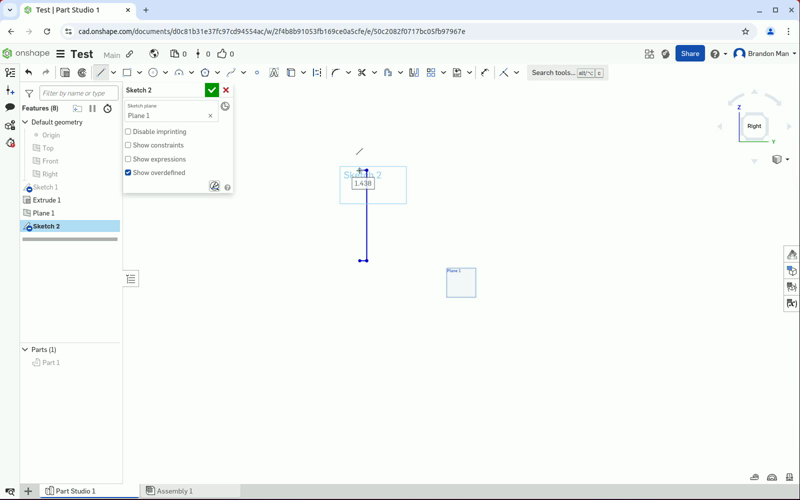
key_down(shift)
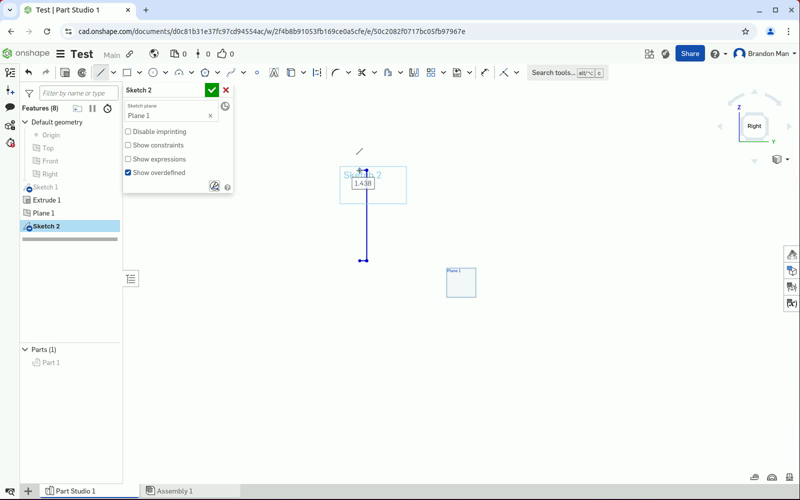
mouse_move(359, 260)
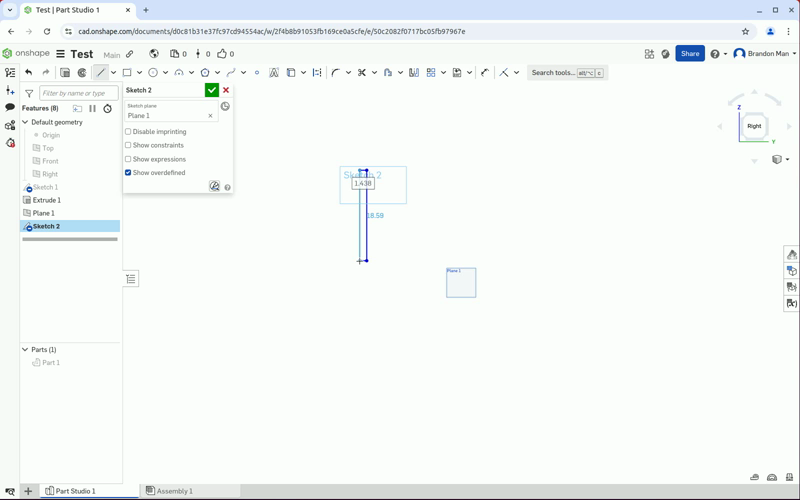
key_up(shift)
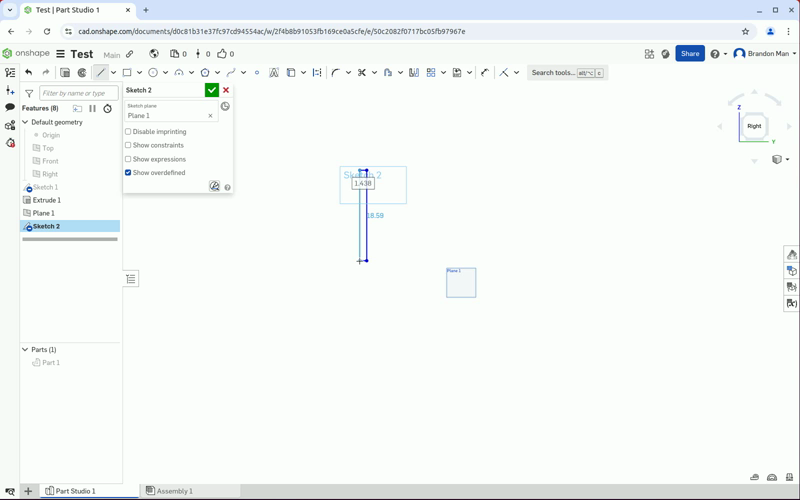
click(359, 260)
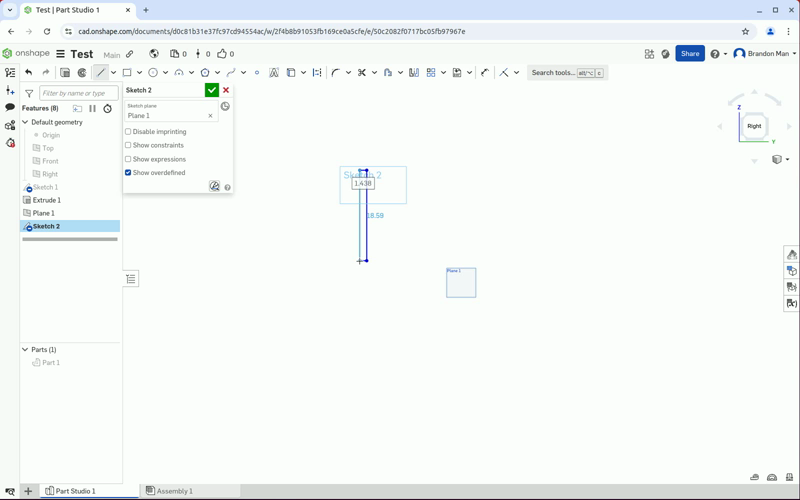
key(esc)
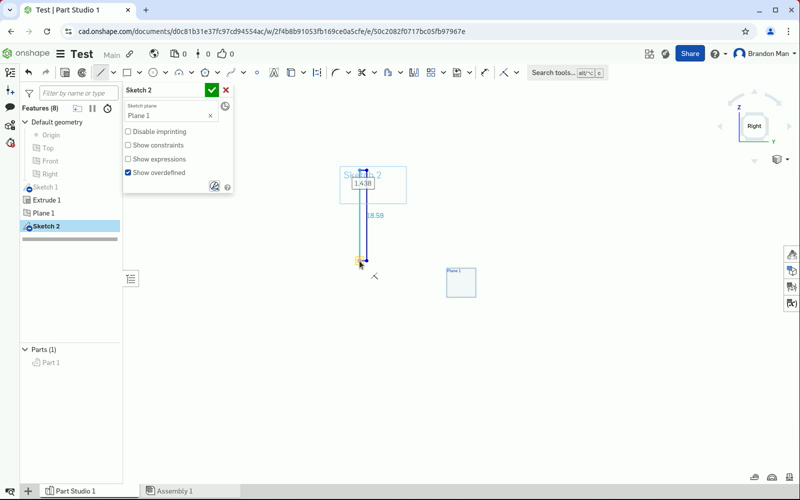
mouse_move(363, 198)
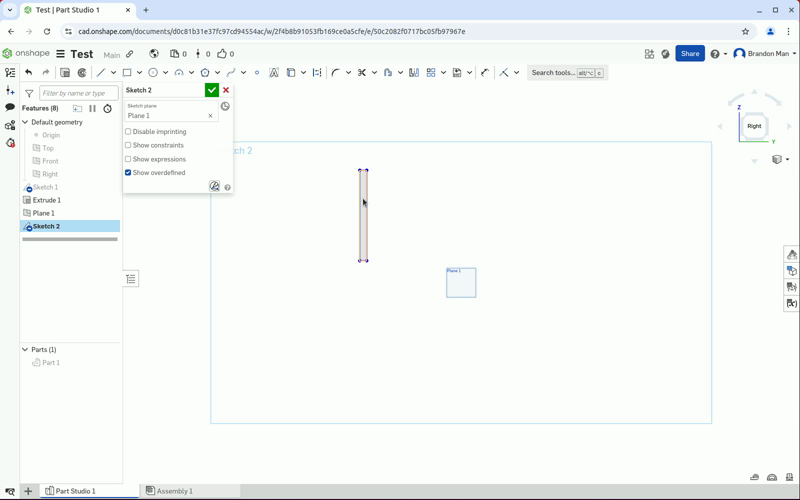
scroll(6)
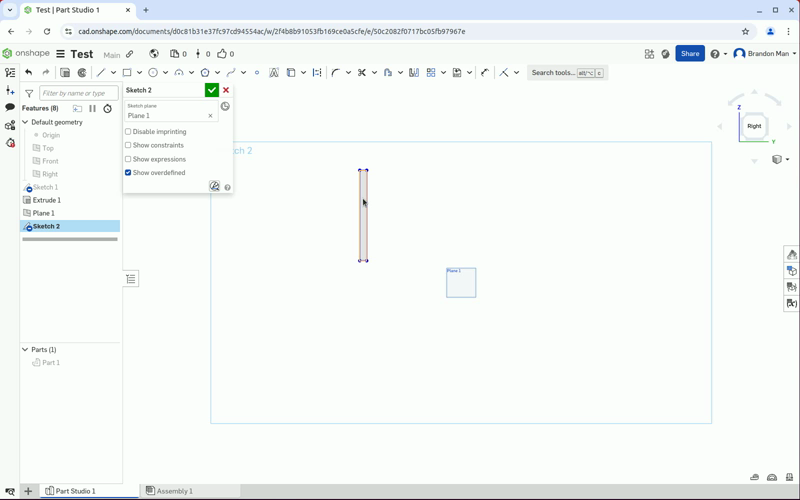
scroll(6)
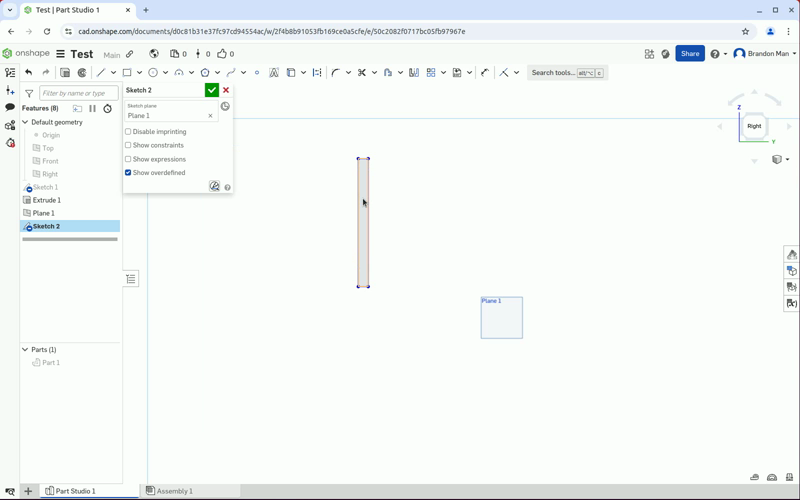
scroll(6)
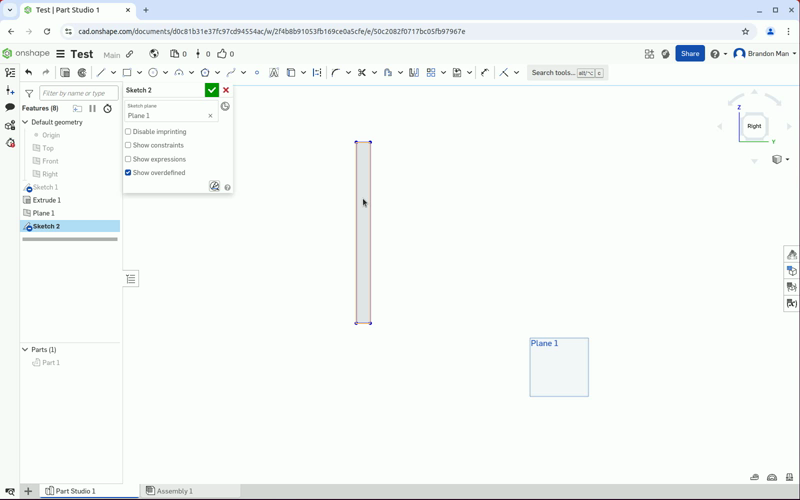
scroll(6)
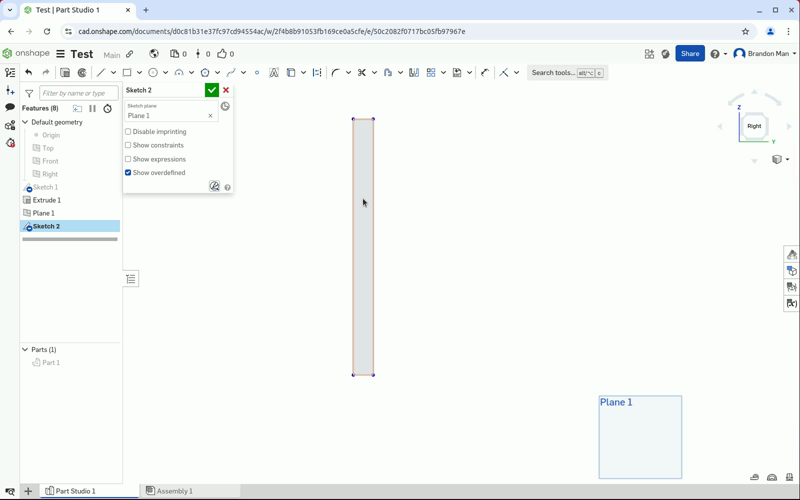
scroll(6)
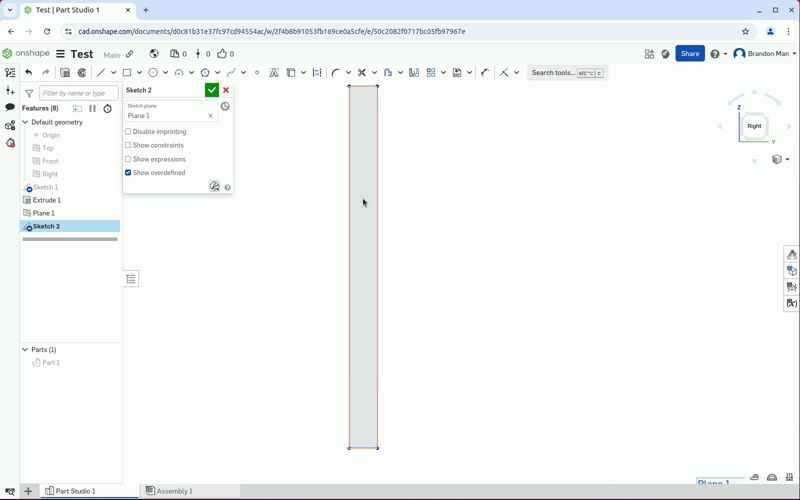
scroll(6)
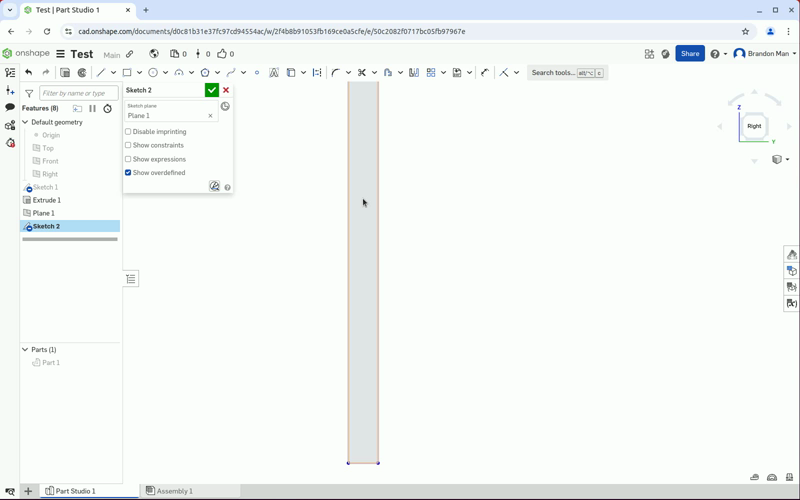
scroll(6)
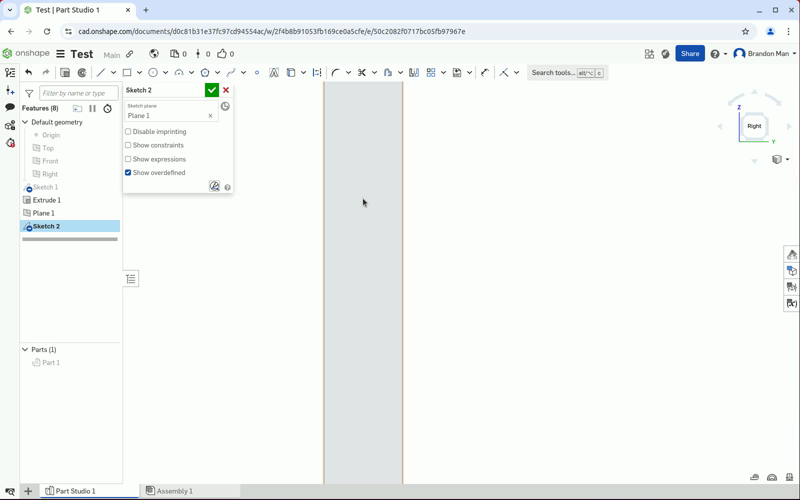
click(363, 198)
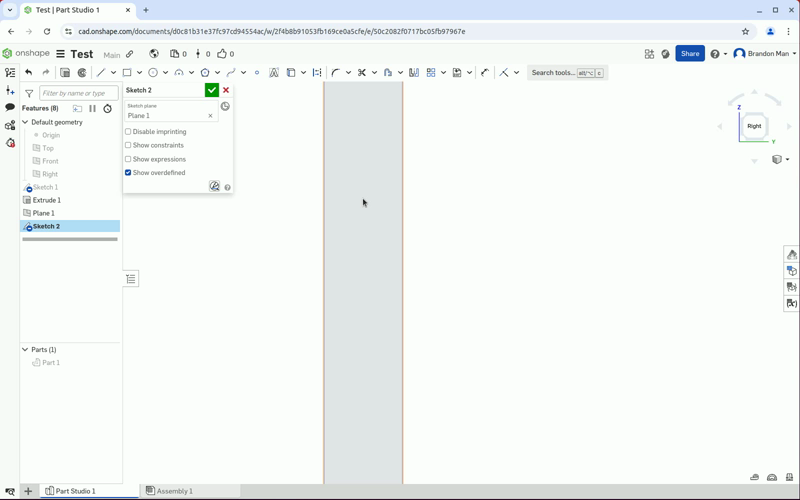
scroll(-6)
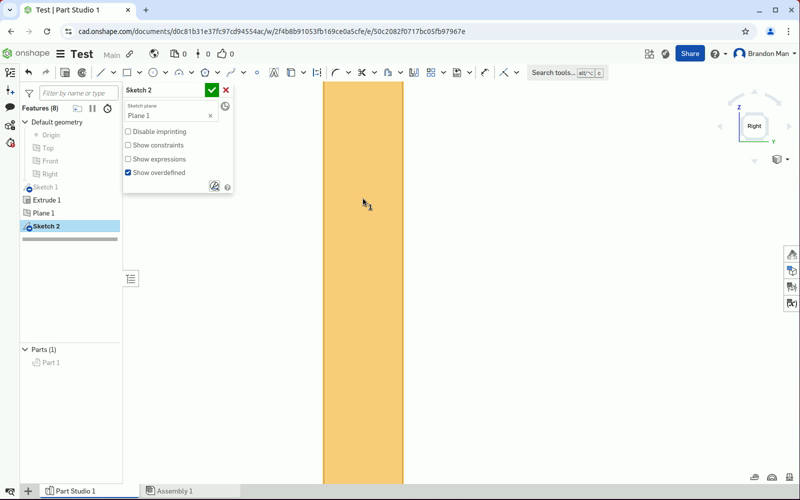
scroll(-6)
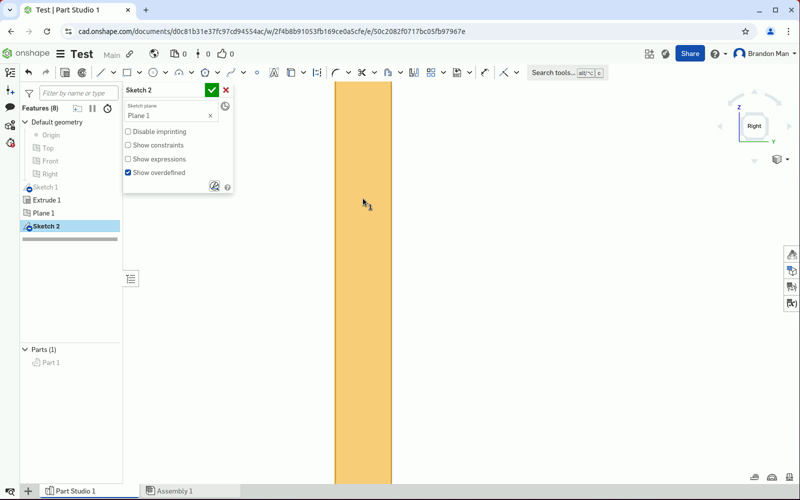
scroll(-6)
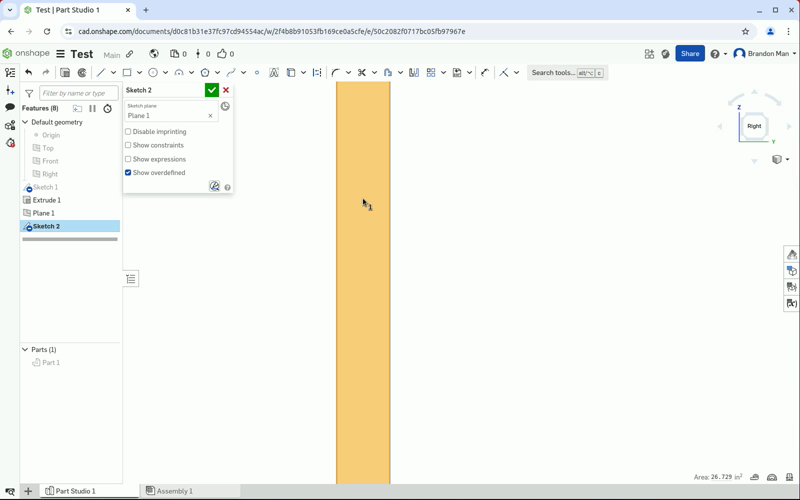
scroll(-6)
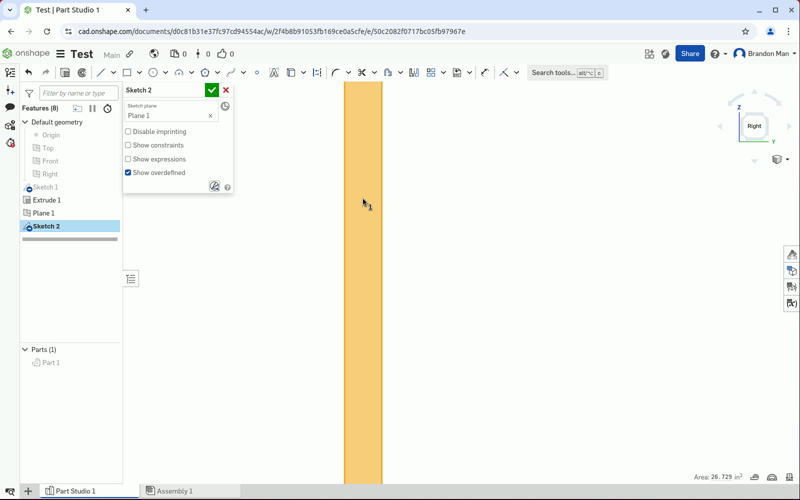
scroll(-6)
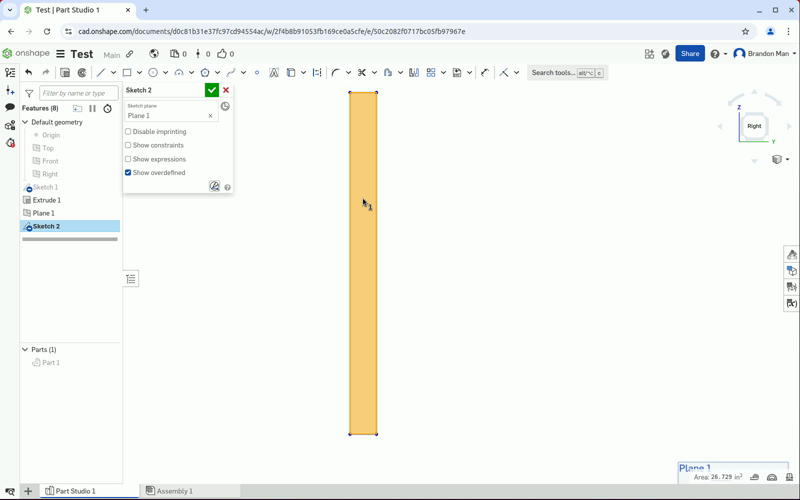
scroll(-6)
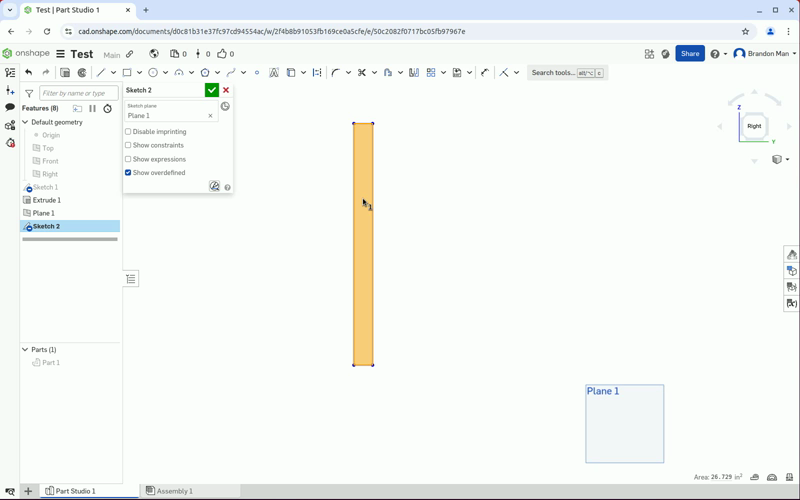
scroll(-6)
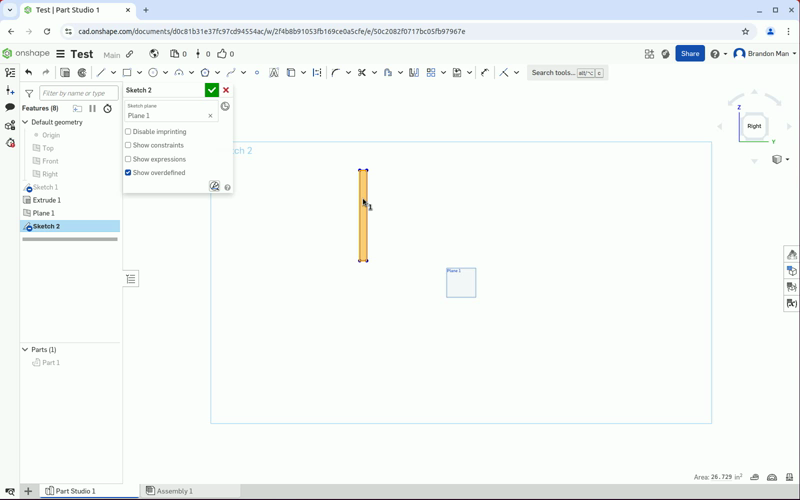
mouse_move(73, 352)
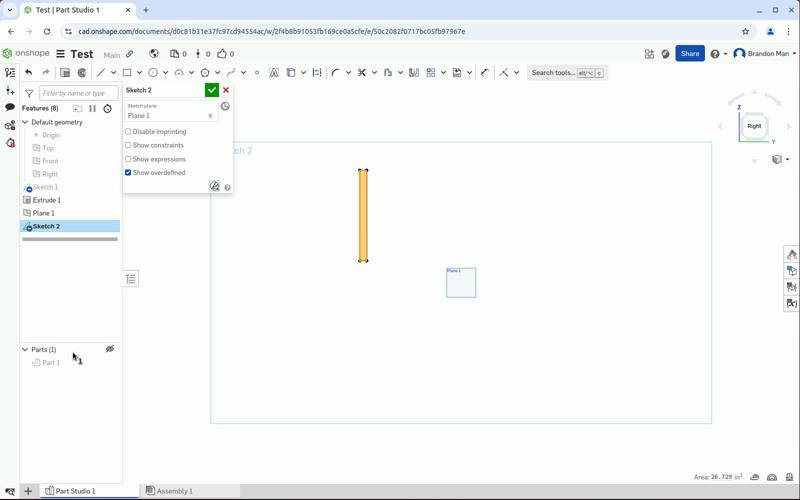
key(shift+y)
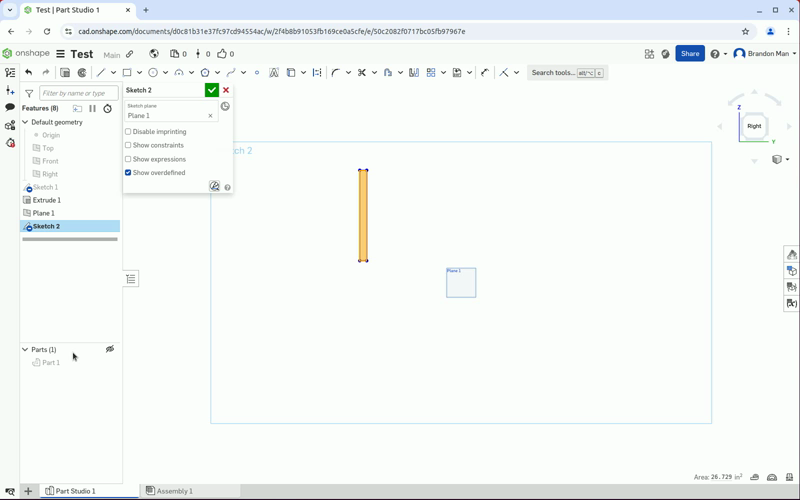
key(shift+e)
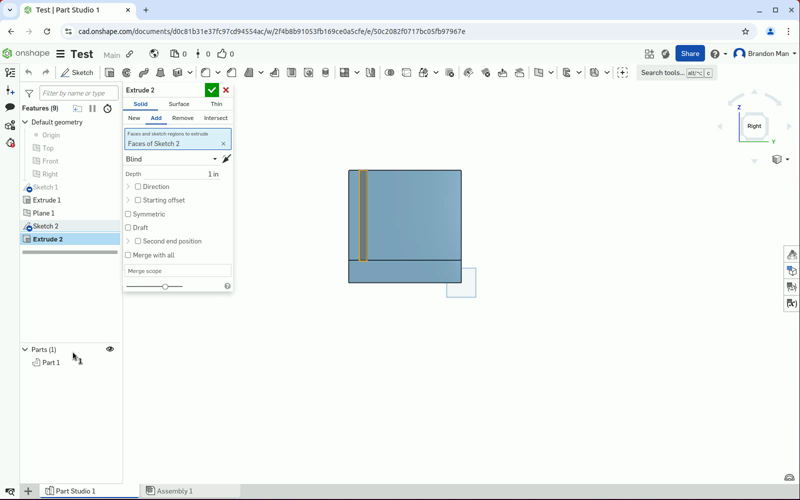
mouse_move(143, 106)
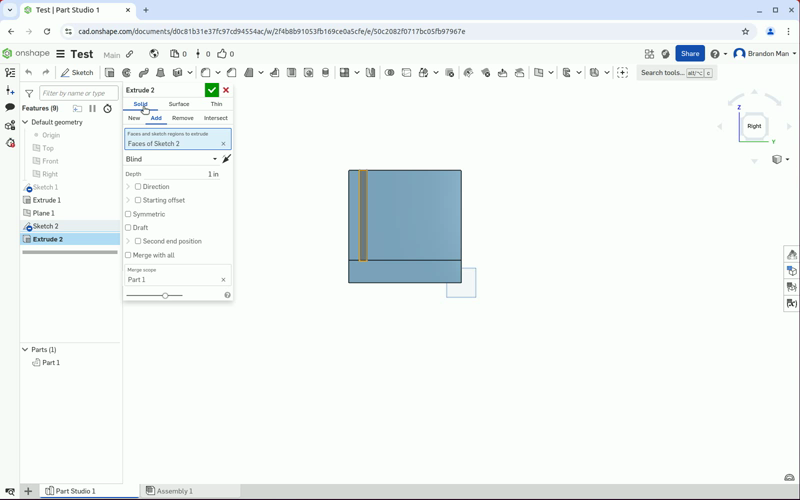
click(143, 106)
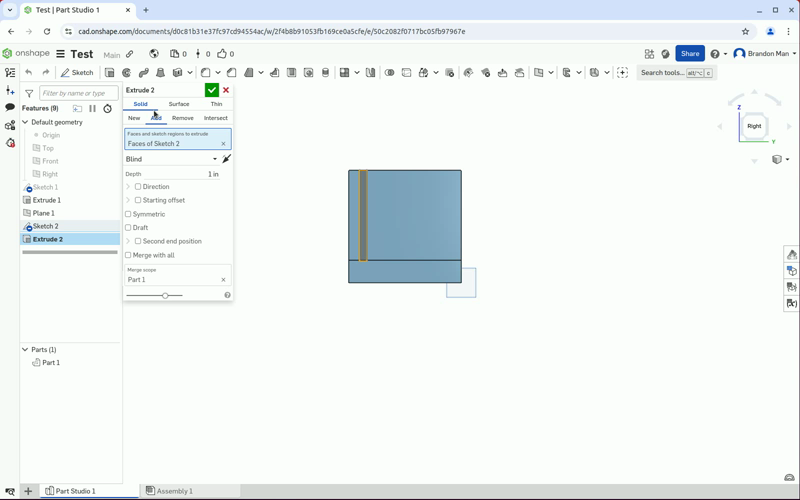
mouse_move(186, 120)
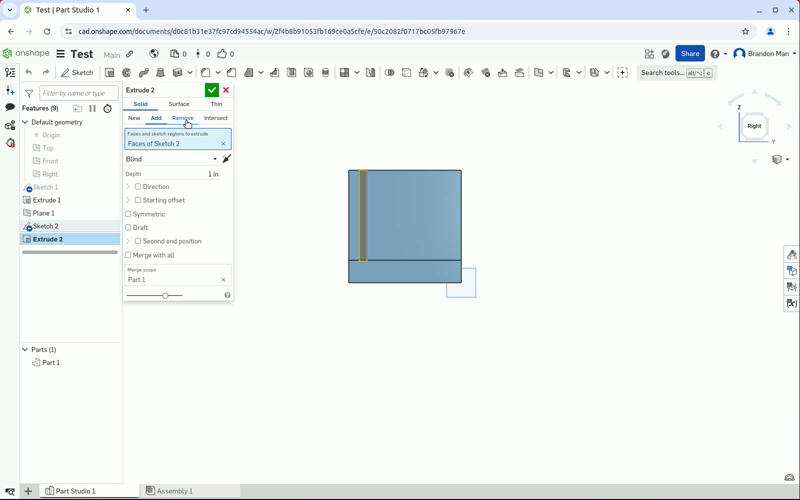
click(186, 120)
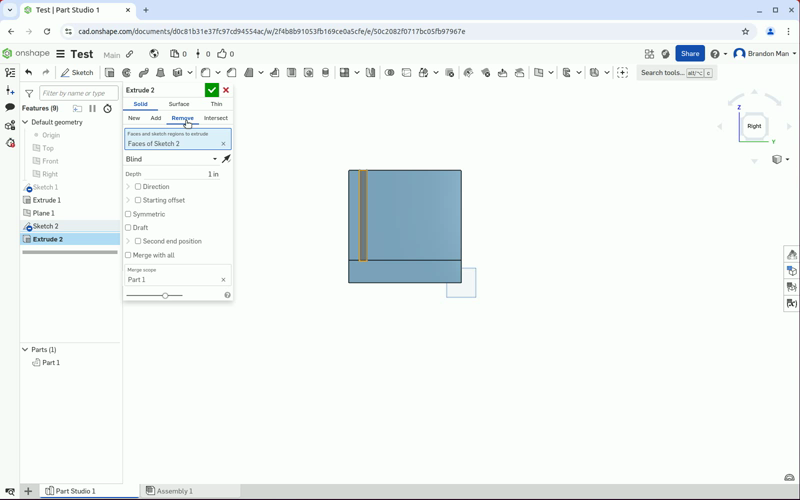
key(tab, 4)
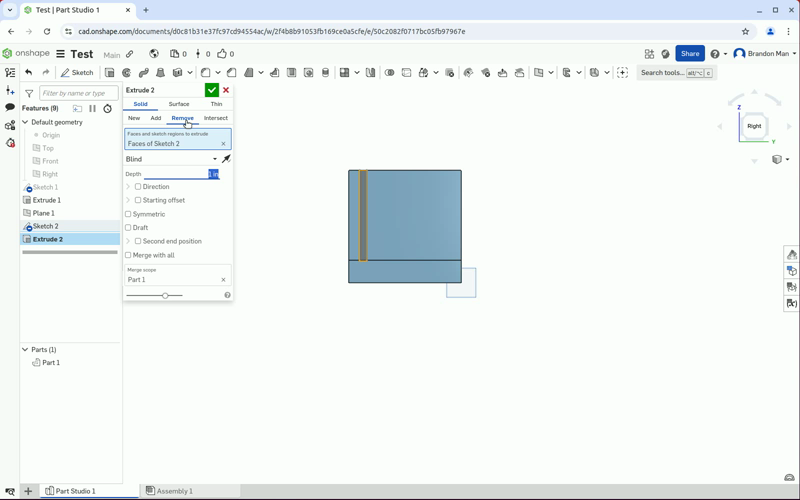
text(2.407)
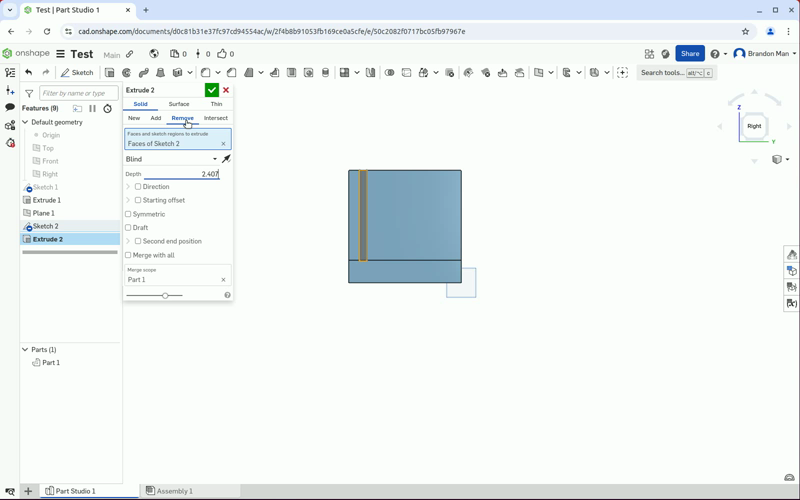
key(tab, 6)
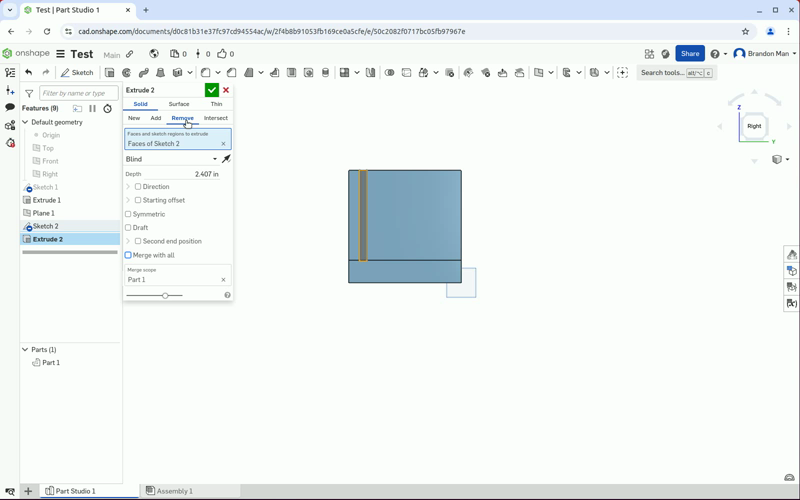
key(space)
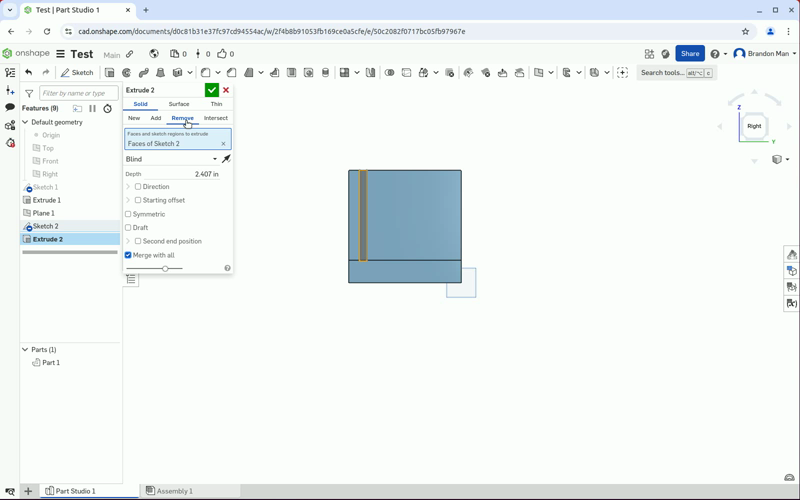
key(enter)
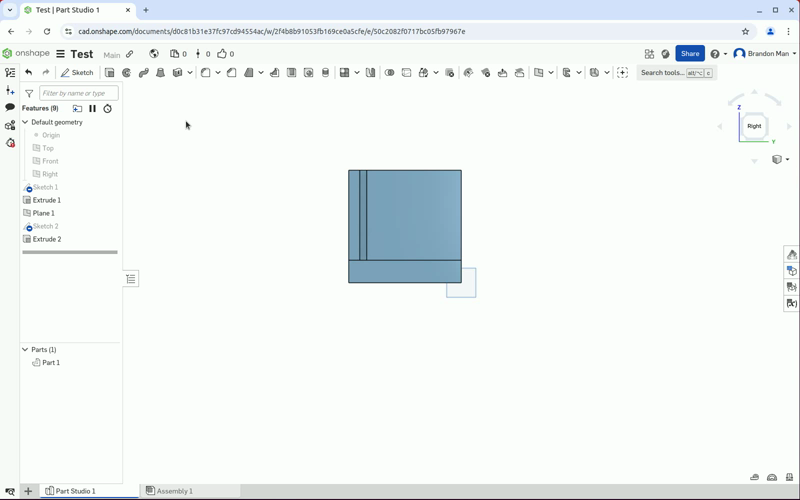
key(shift+h)
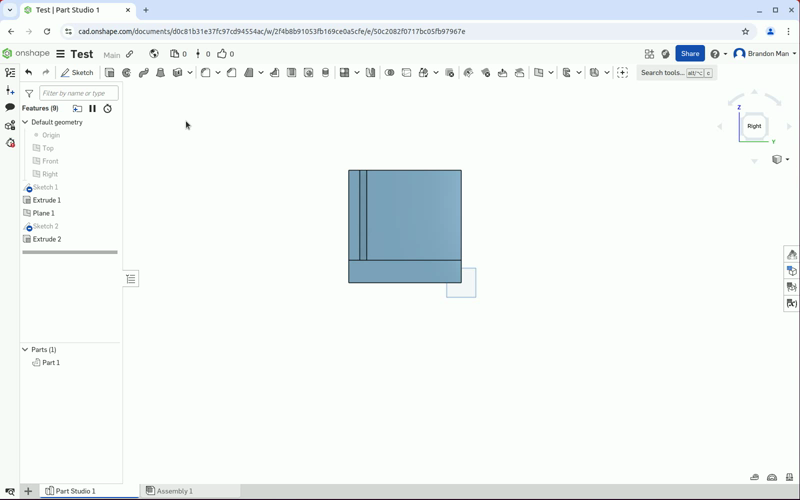
key(shift+h)
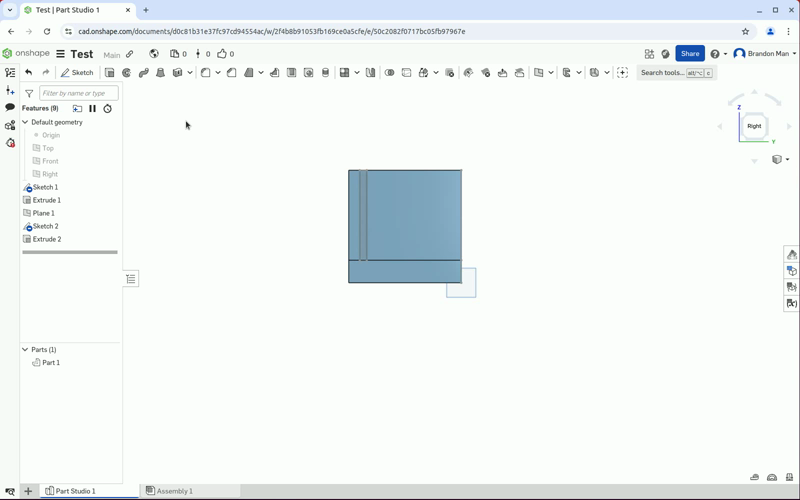
key(shift+7)
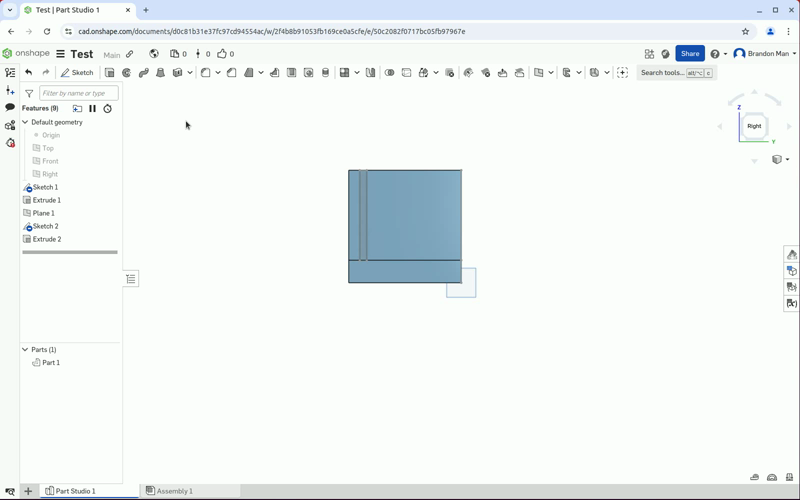
key(right, 2)
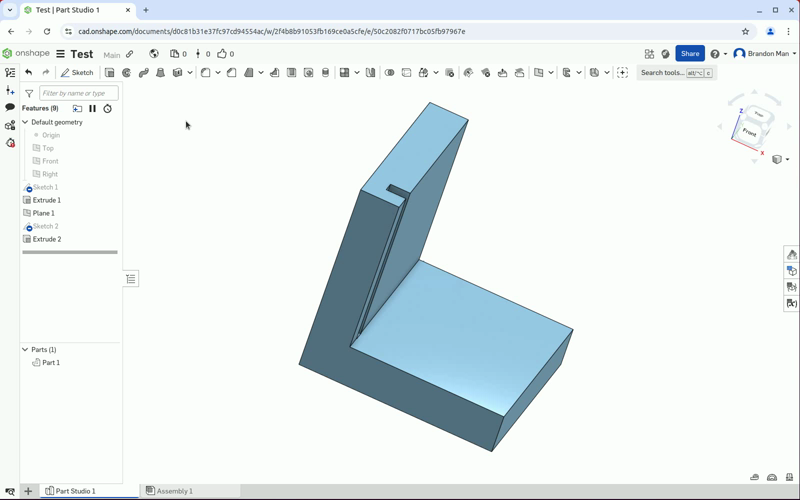
key(down, 2)
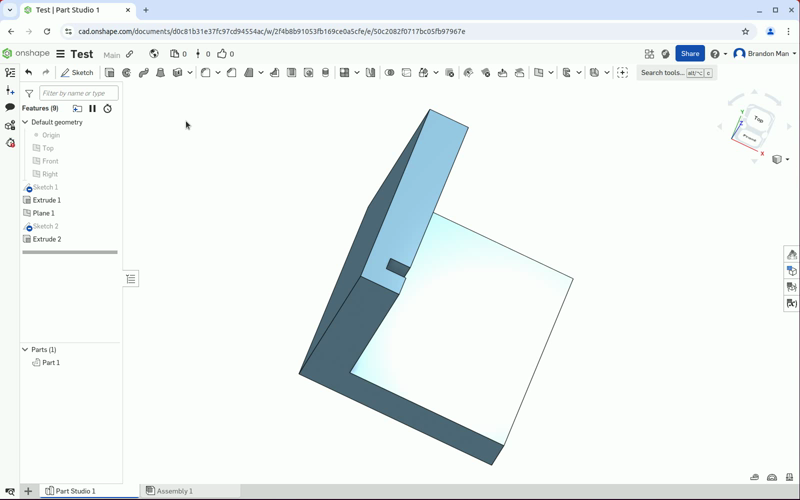
key(up, 2)
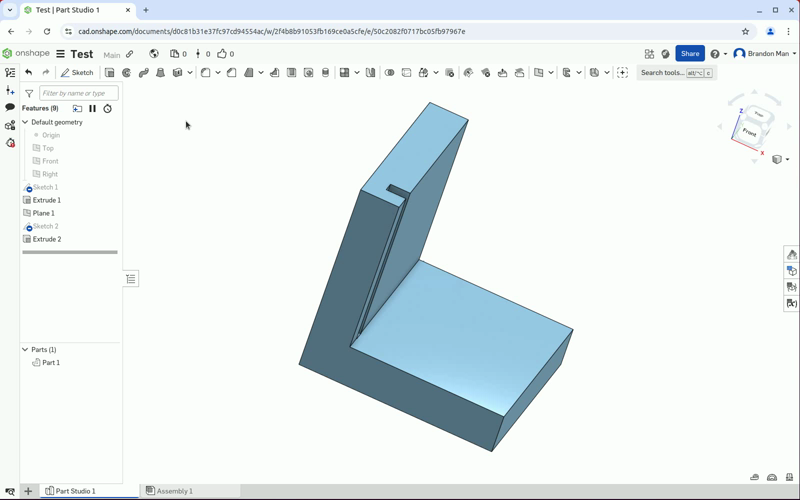
key(left, 2)
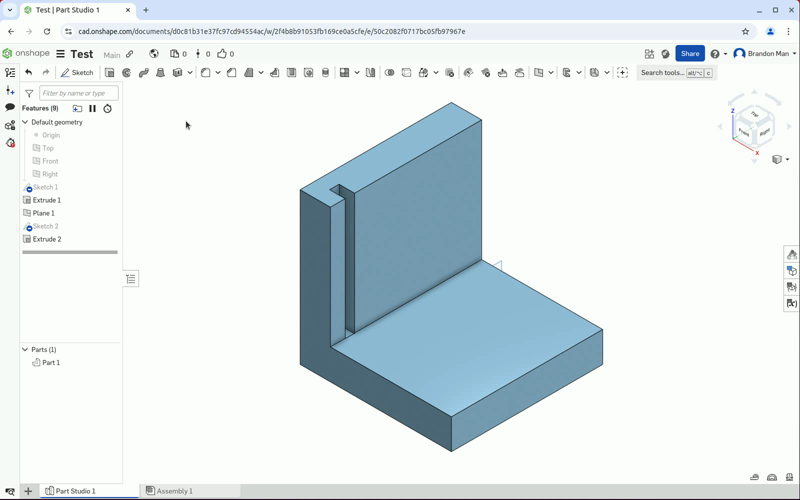
mouse_move(73, 189)
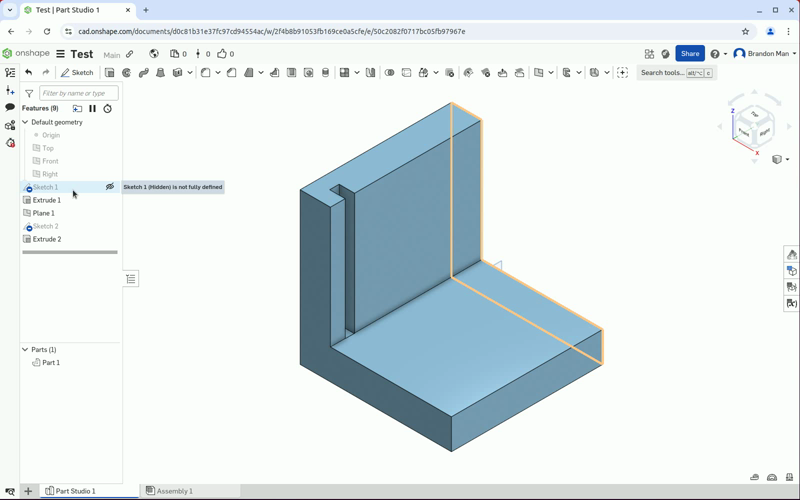
click(73, 189)